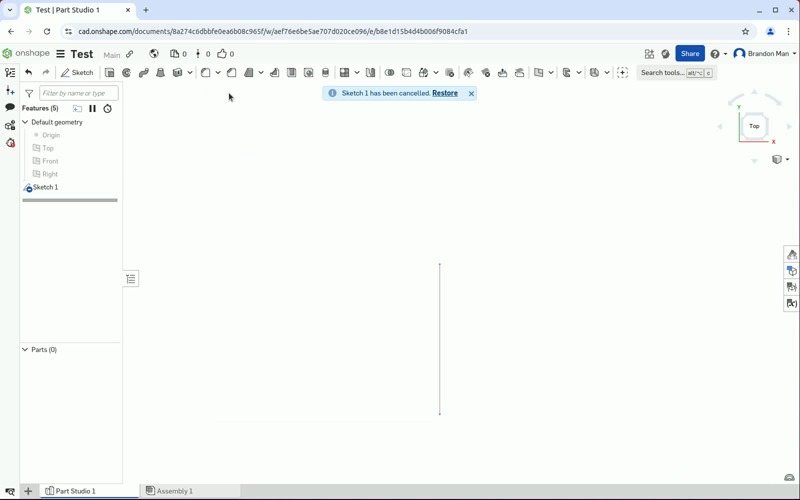
key(shift+h)
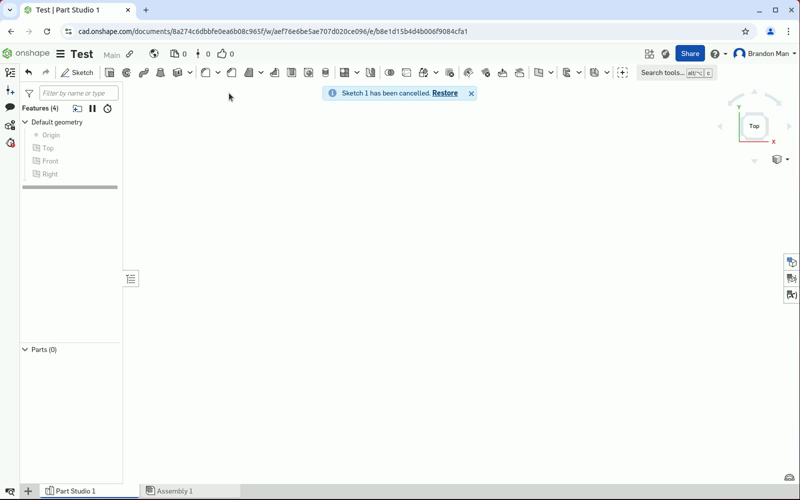
mouse_move(73, 352)
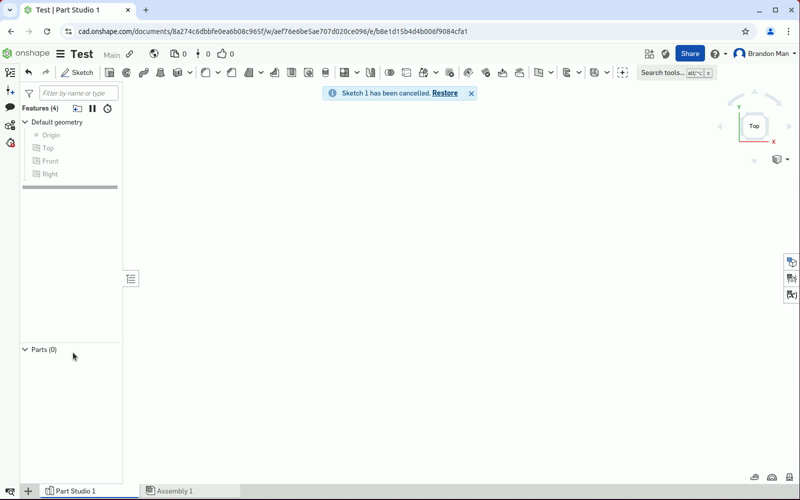
key(y)
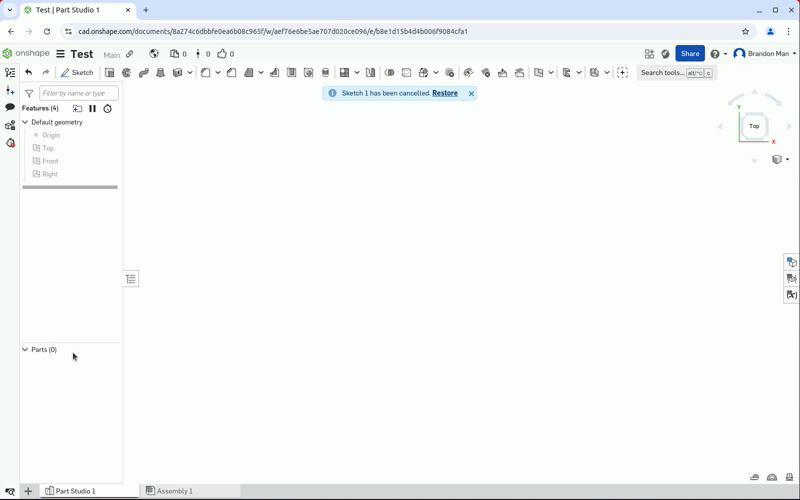
key(shift+p)
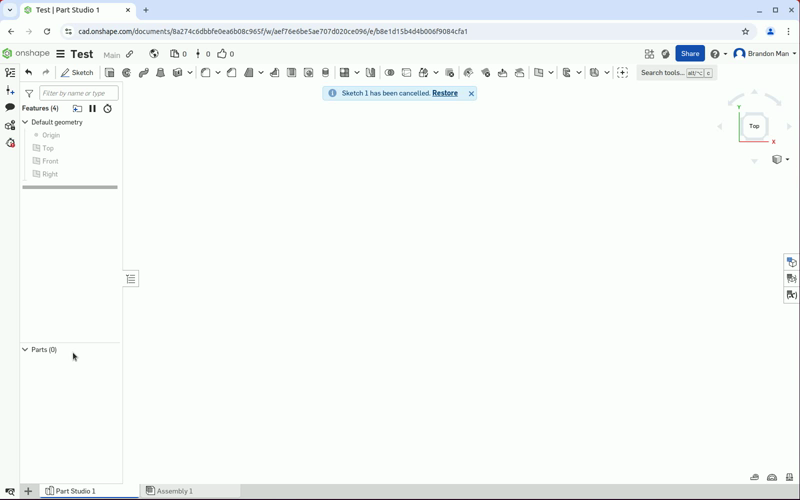
key(space)
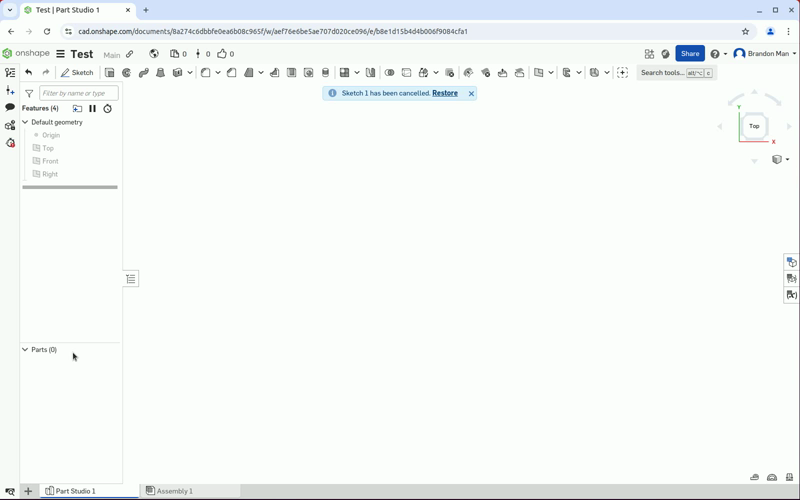
key_down(shift)
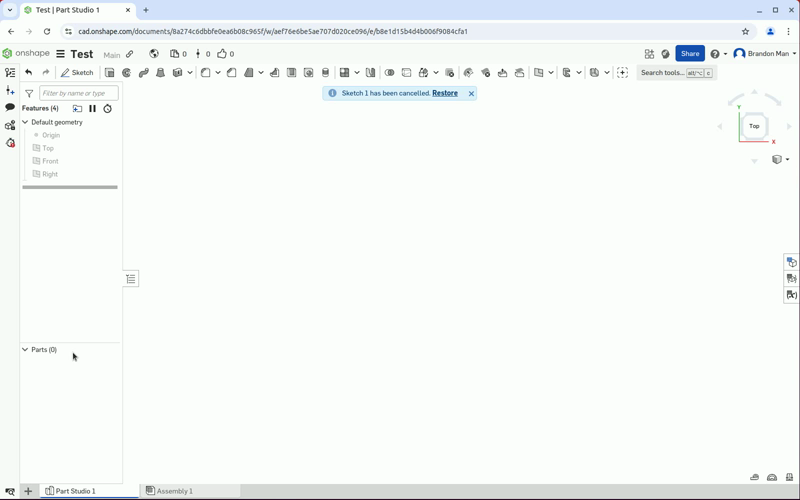
key(up)
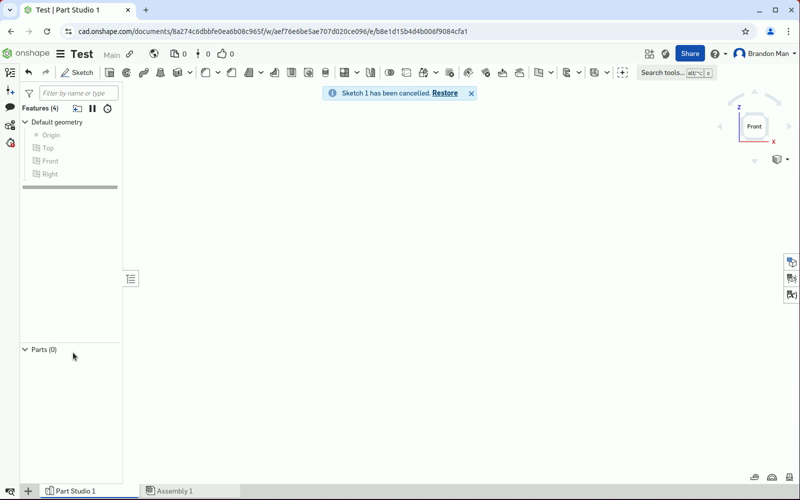
key_up(shift)
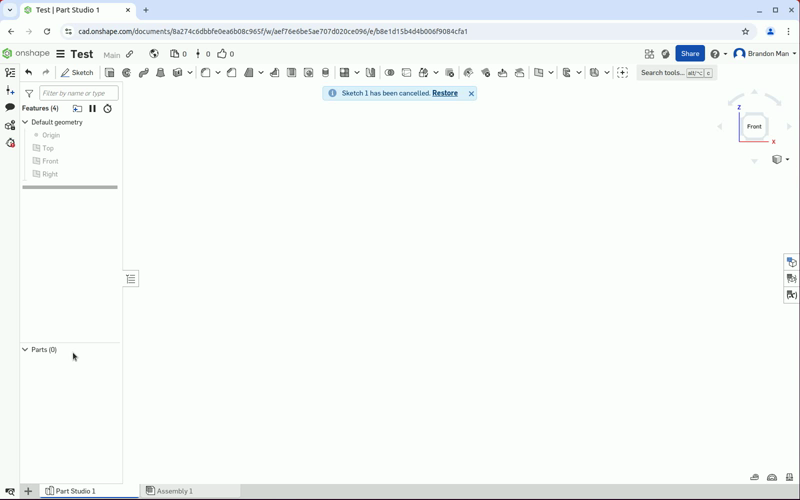
mouse_move(73, 352)
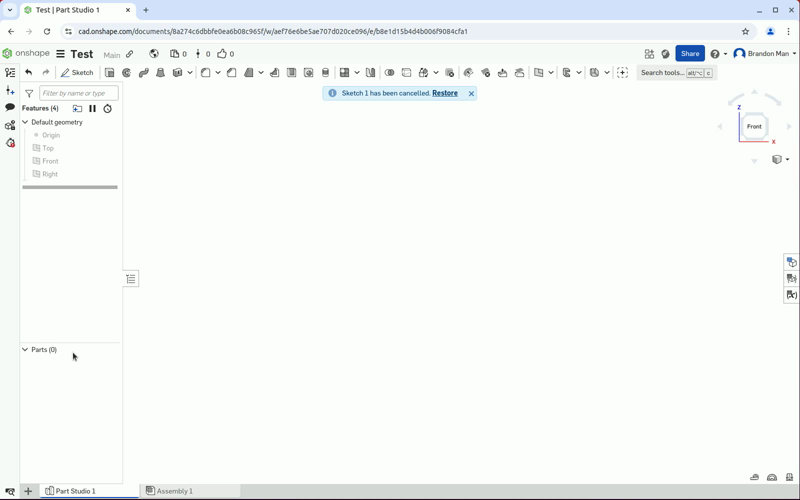
key(shift+y)
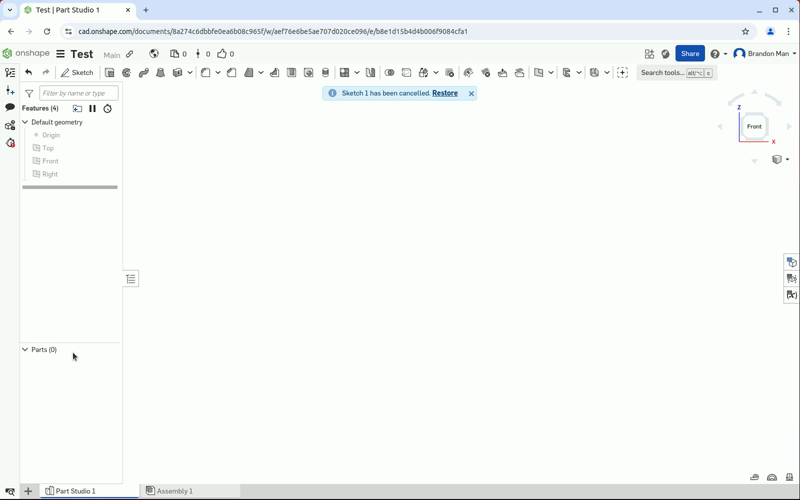
key(shift+s)
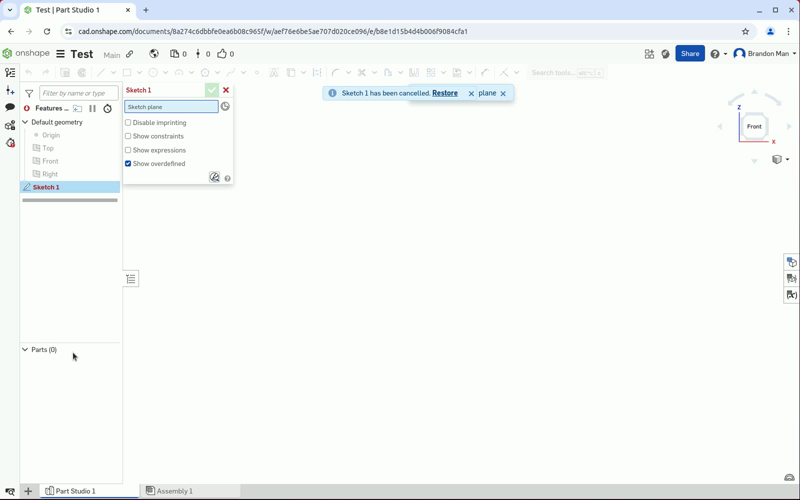
mouse_move(73, 163)
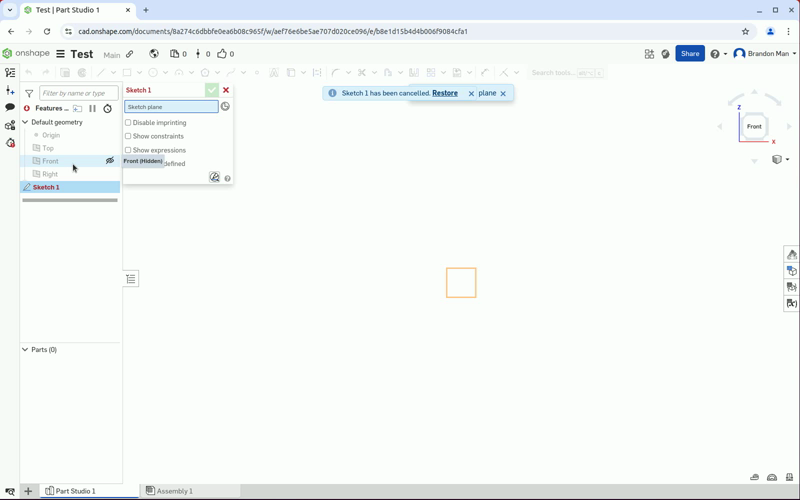
click(73, 163)
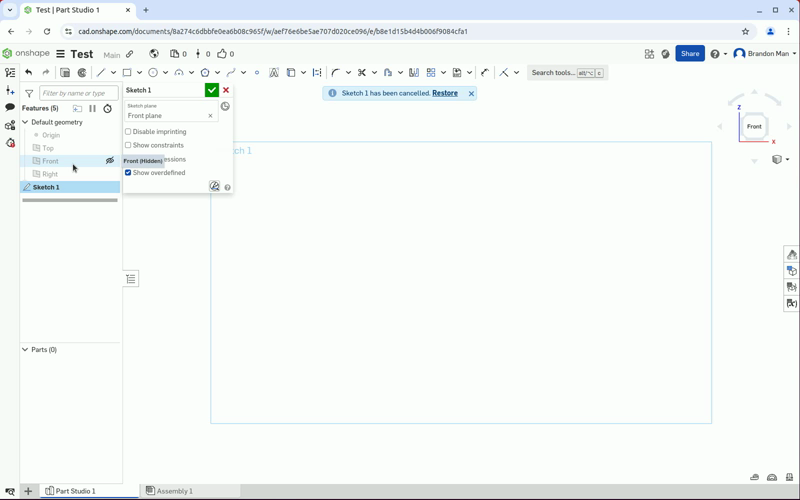
mouse_move(73, 352)
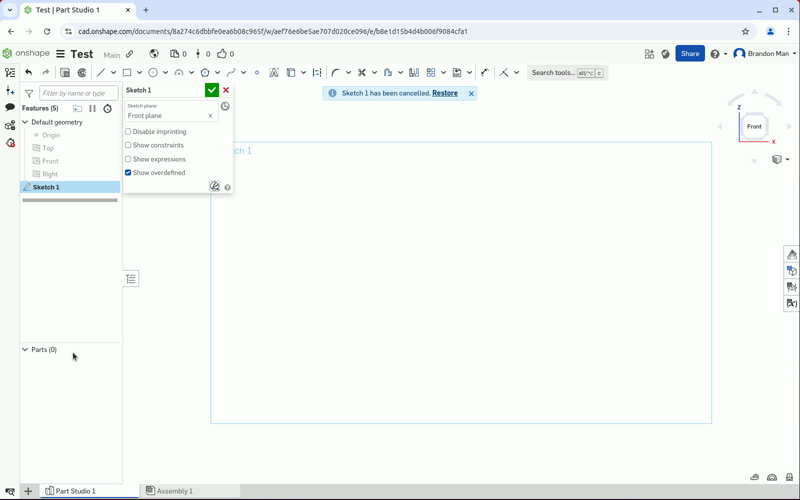
key(y)
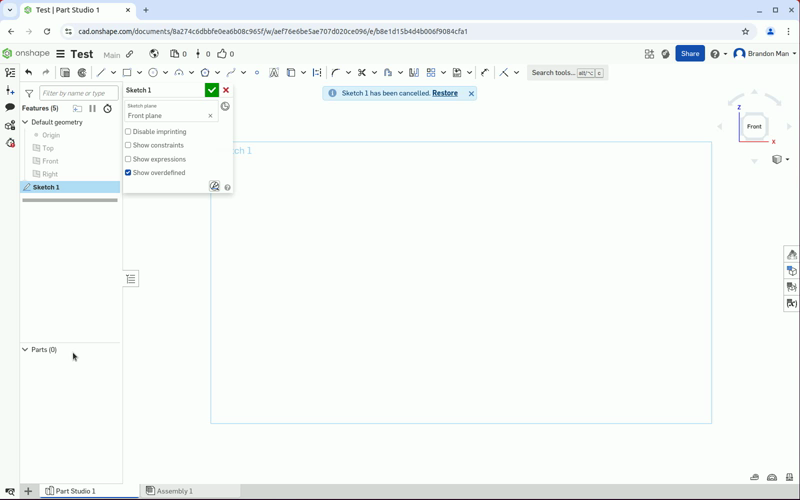
key(l)
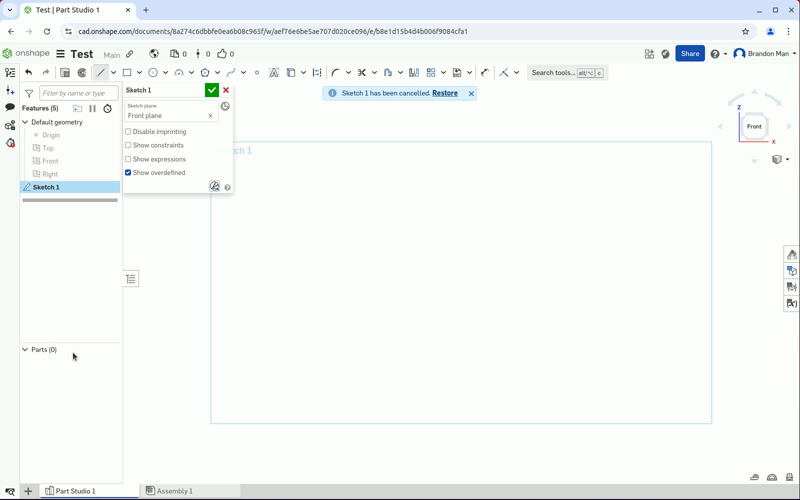
key_down(shift)
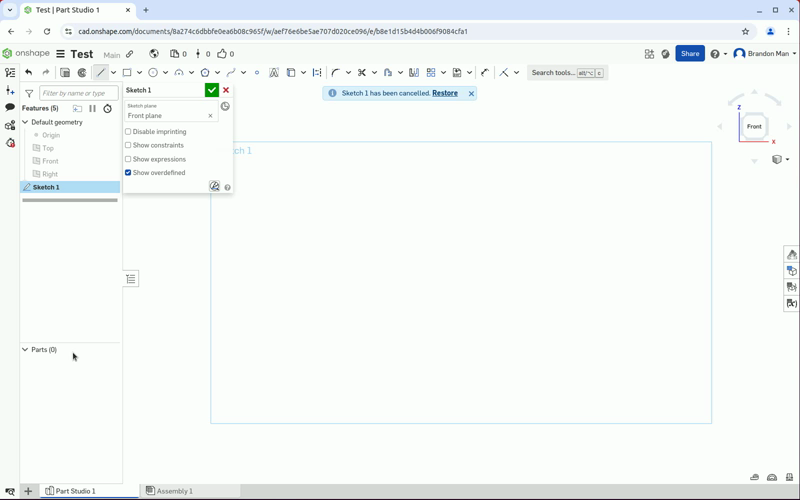
mouse_move(460, 282)
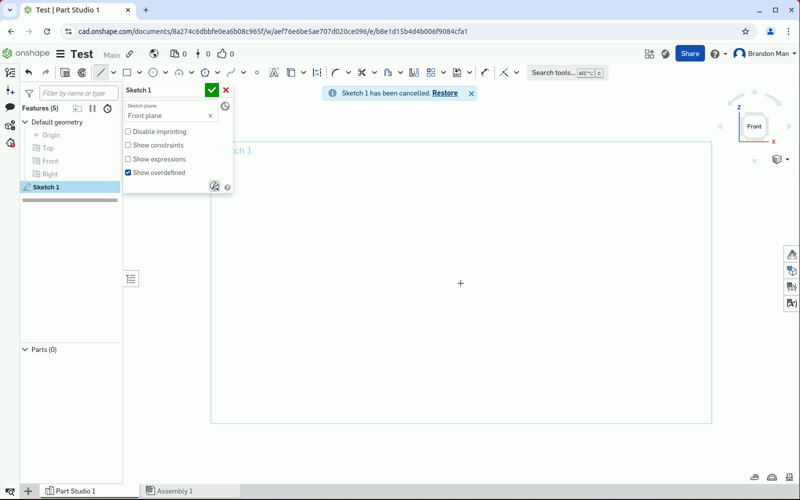
click(460, 282)
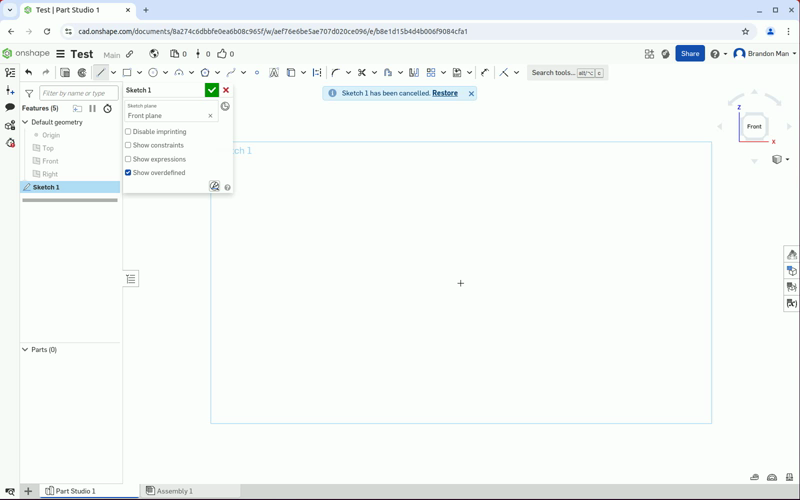
key_up(shift)
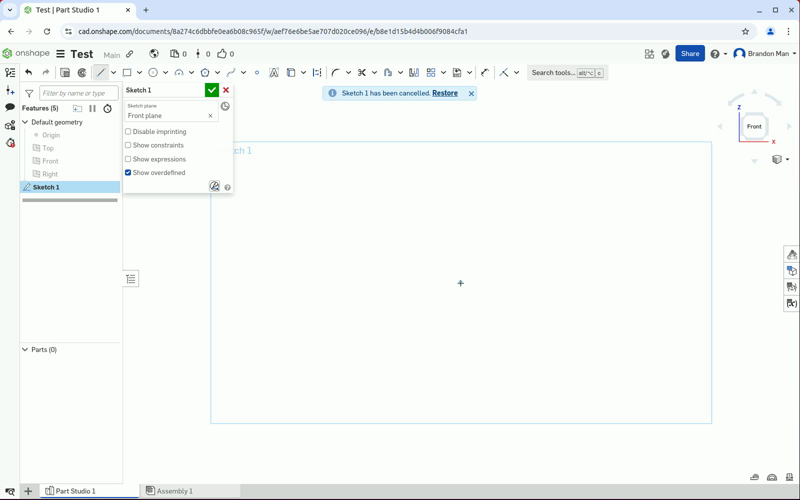
key_down(shift)
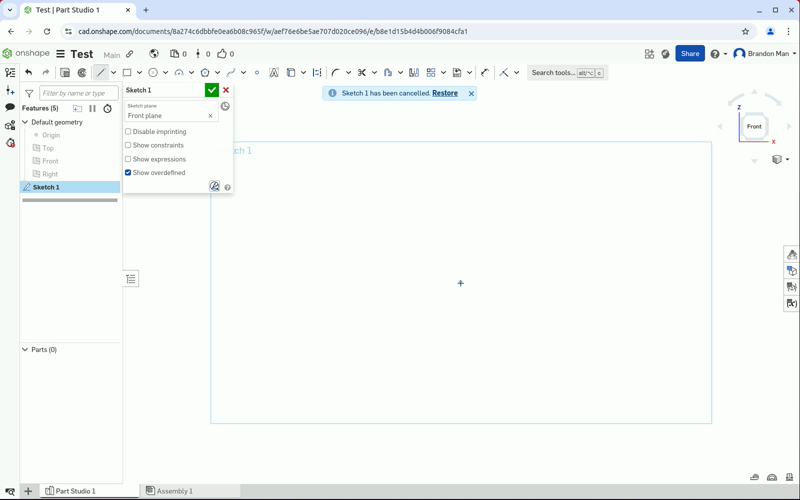
mouse_move(573, 282)
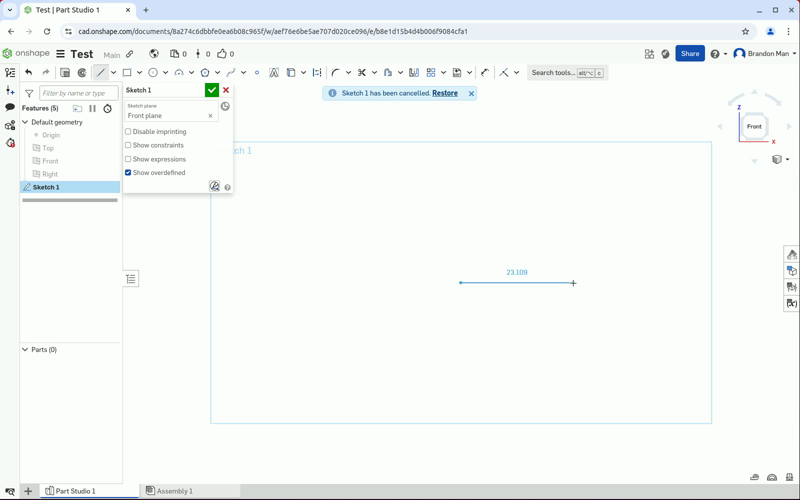
click(573, 282)
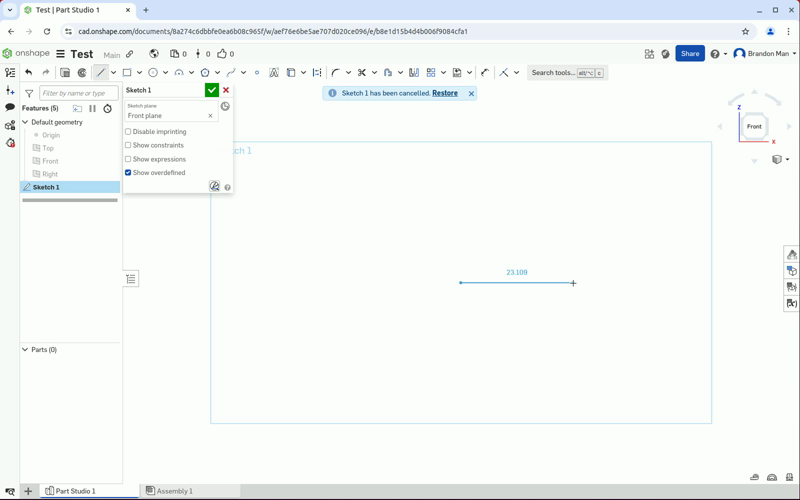
key_up(shift)
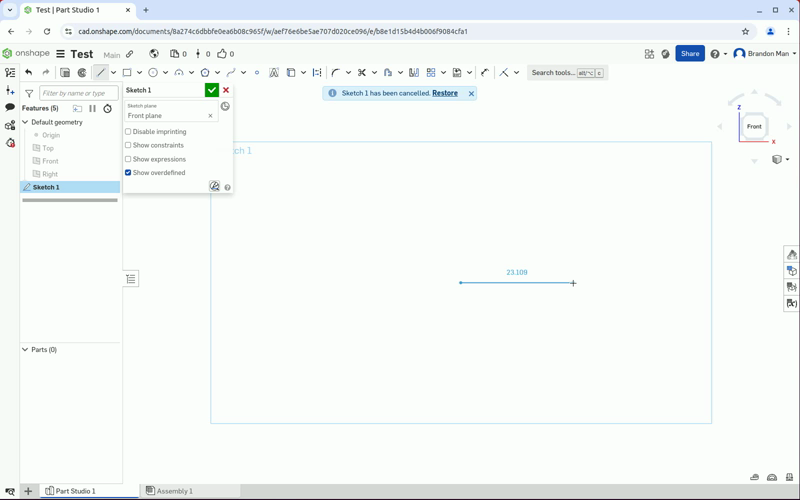
key_down(shift)
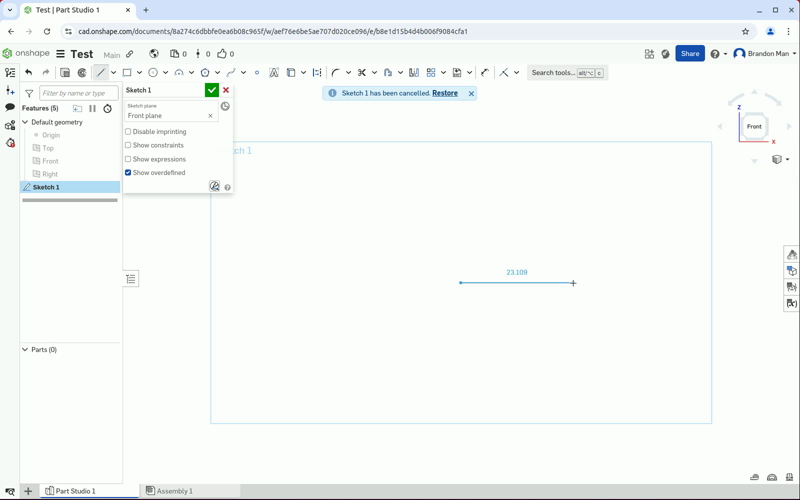
mouse_move(589, 282)
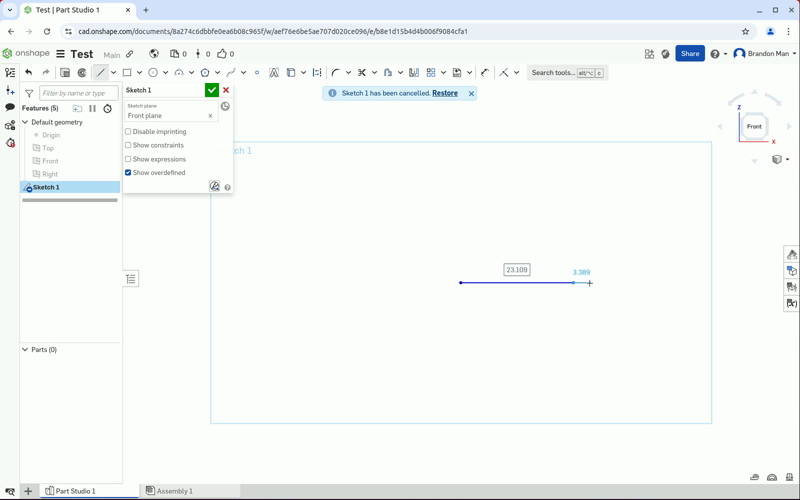
mouse_move(573, 264)
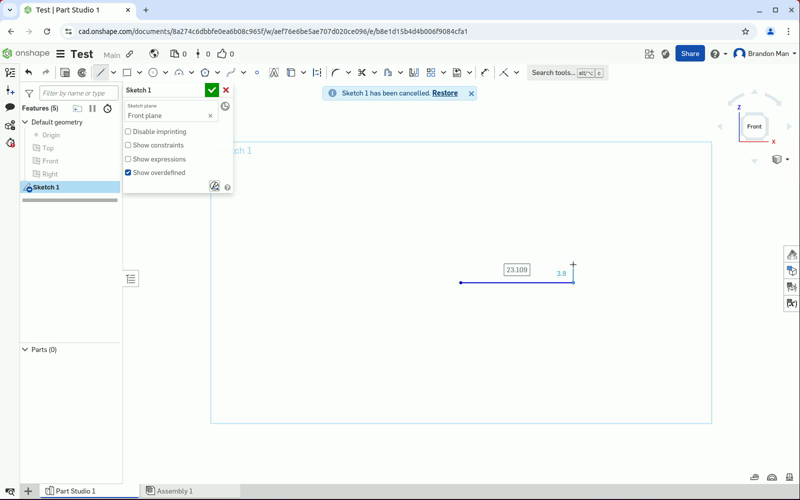
click(573, 264)
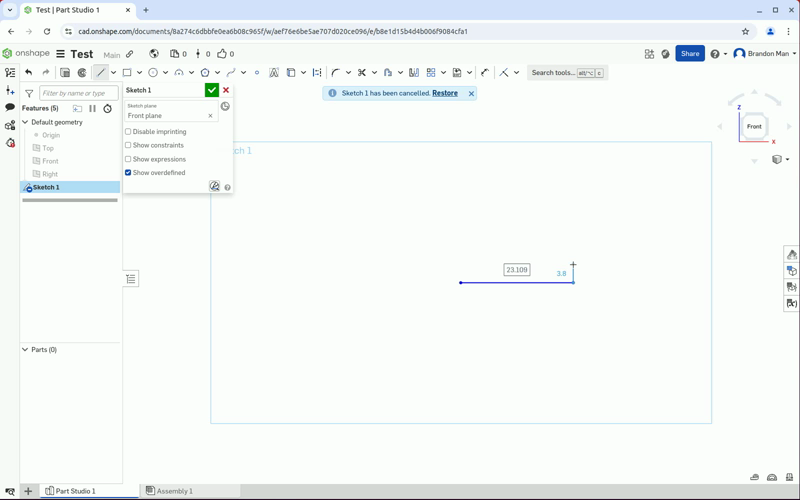
key_up(shift)
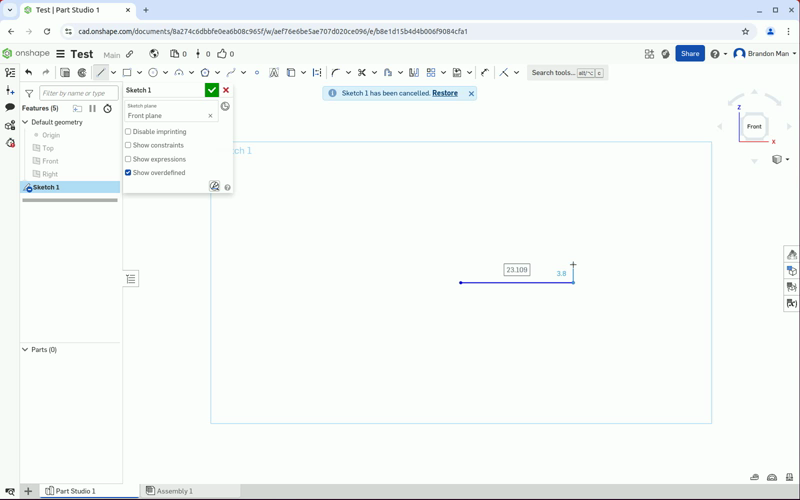
key_down(shift)
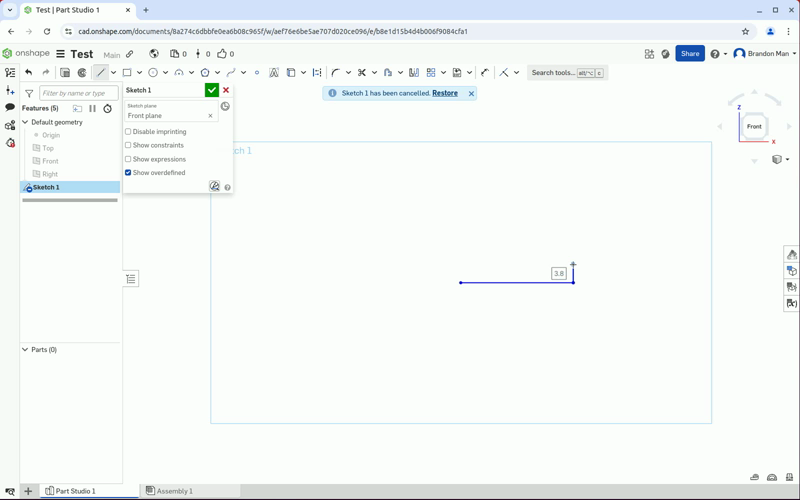
mouse_move(589, 264)
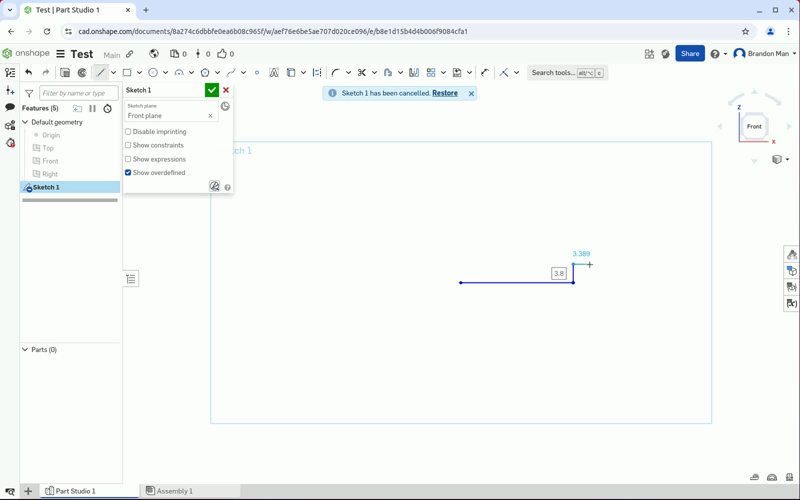
mouse_move(535, 264)
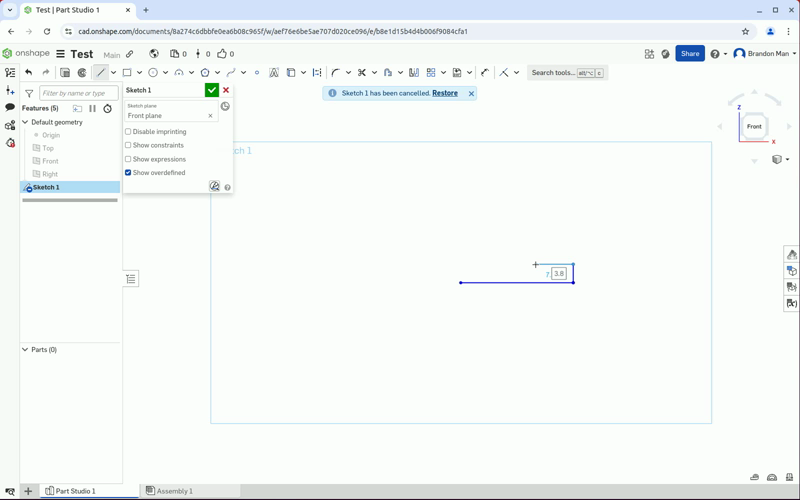
click(535, 264)
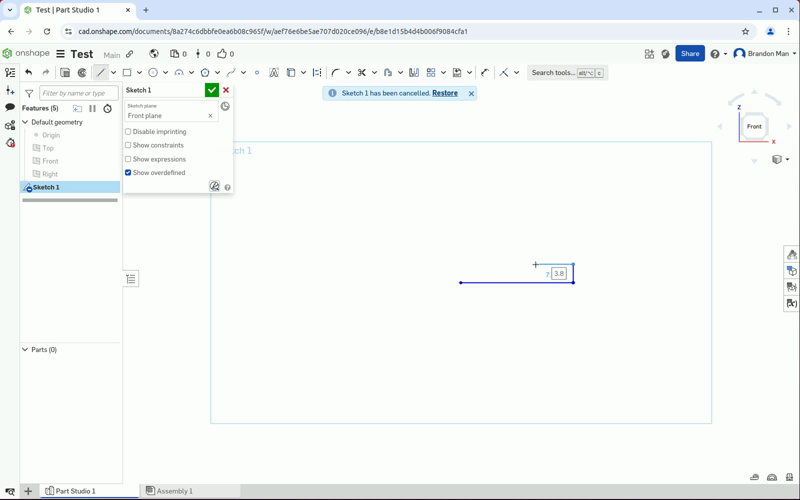
key_up(shift)
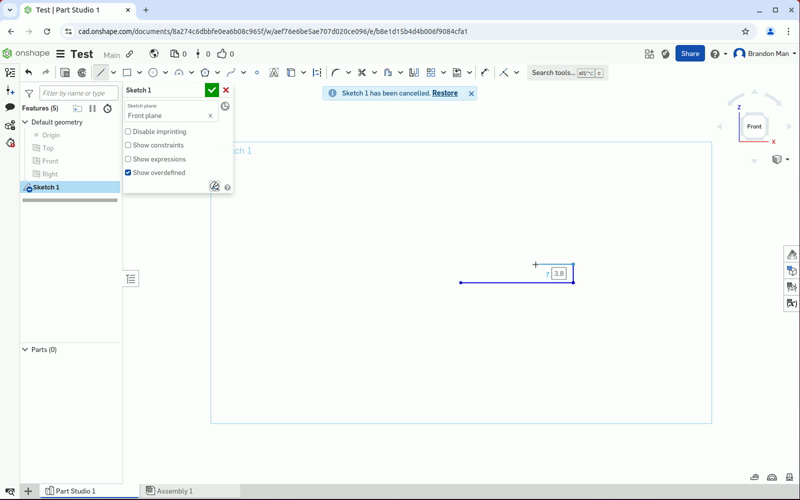
key_down(shift)
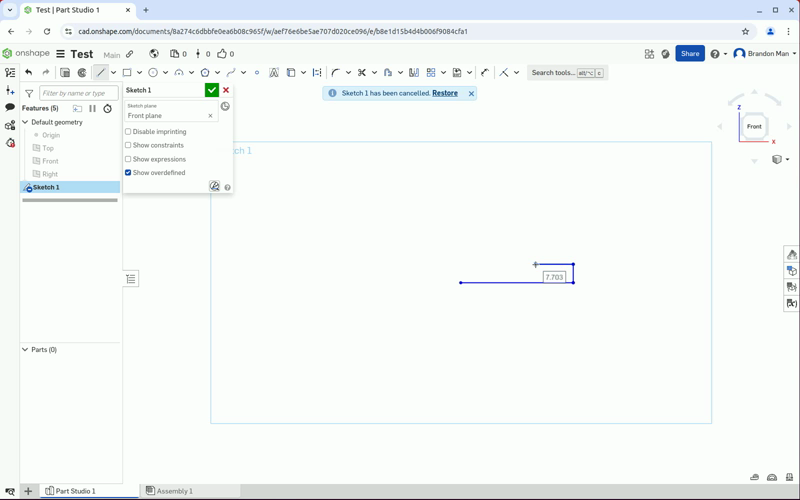
mouse_move(565, 264)
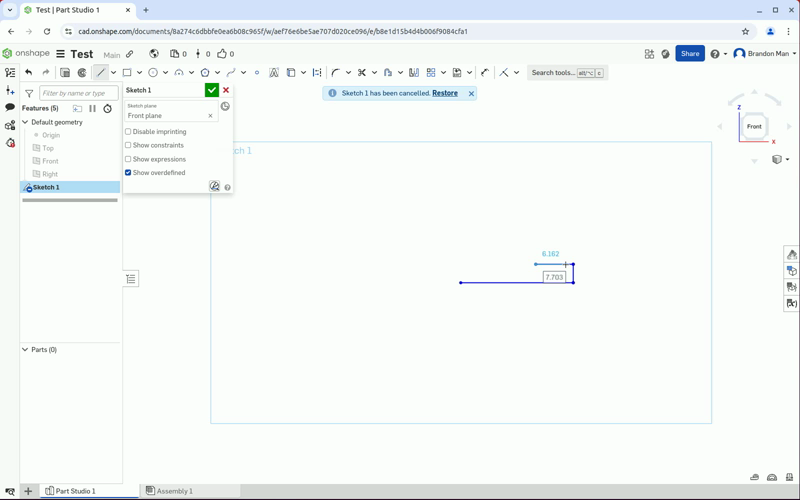
mouse_move(535, 226)
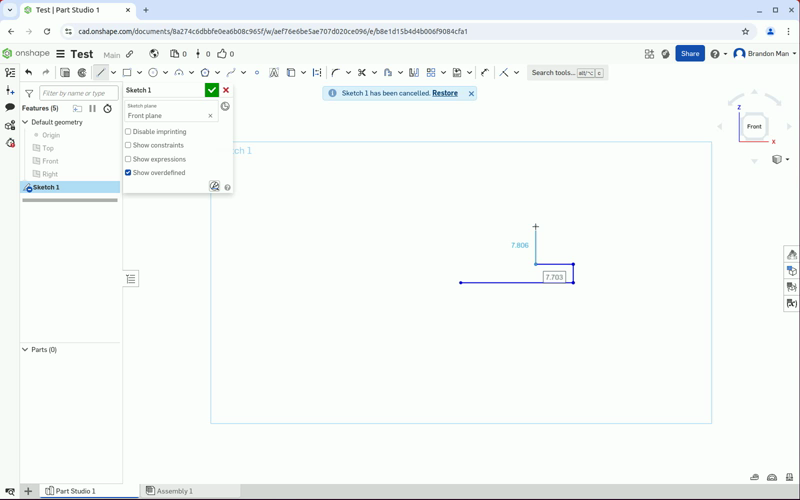
click(535, 226)
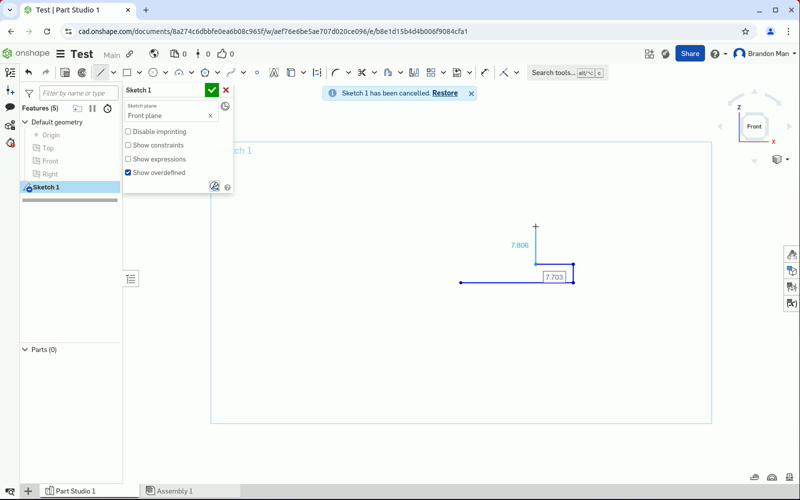
key_up(shift)
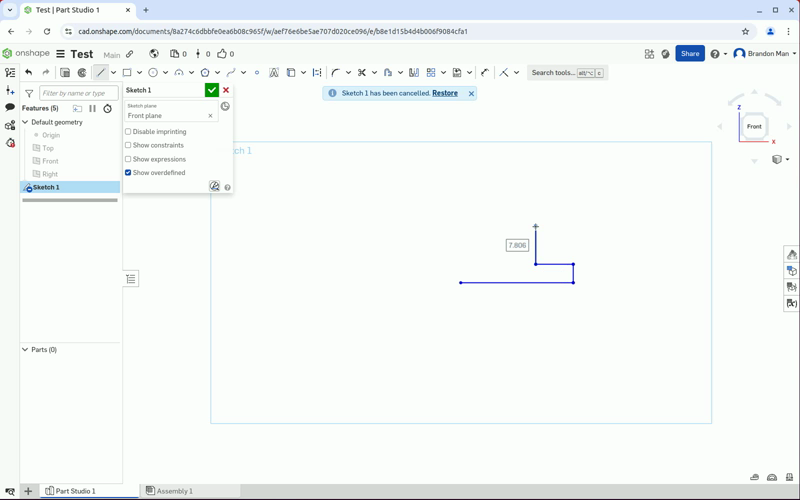
key_down(shift)
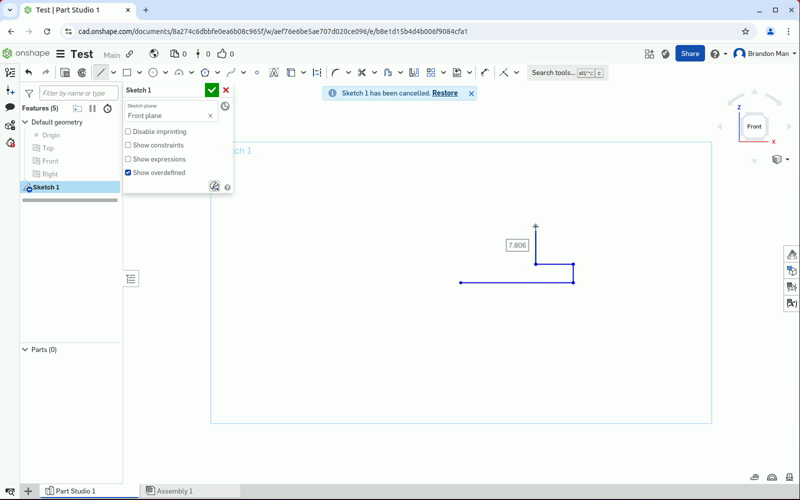
mouse_move(565, 226)
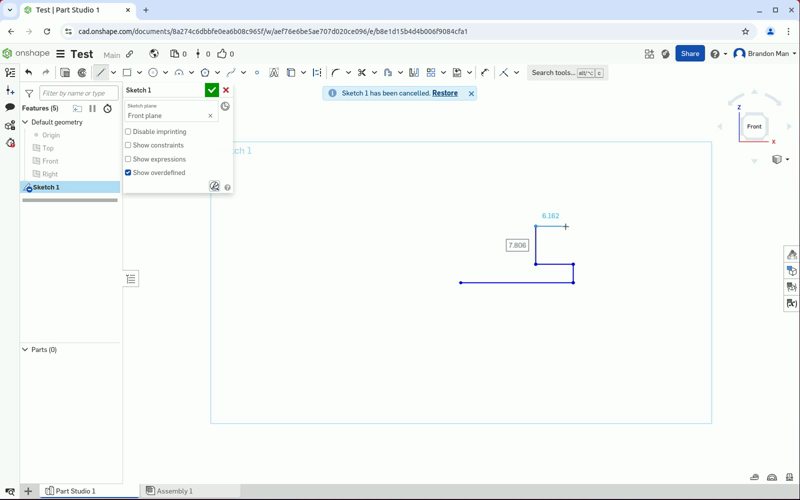
mouse_move(517, 226)
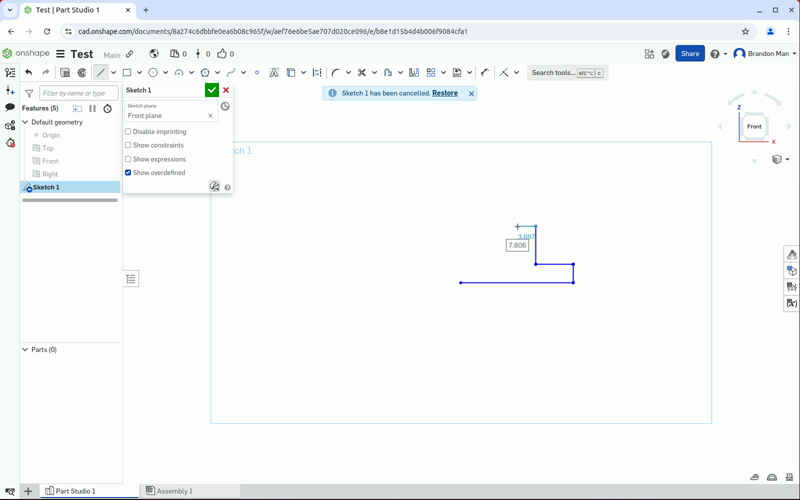
click(517, 226)
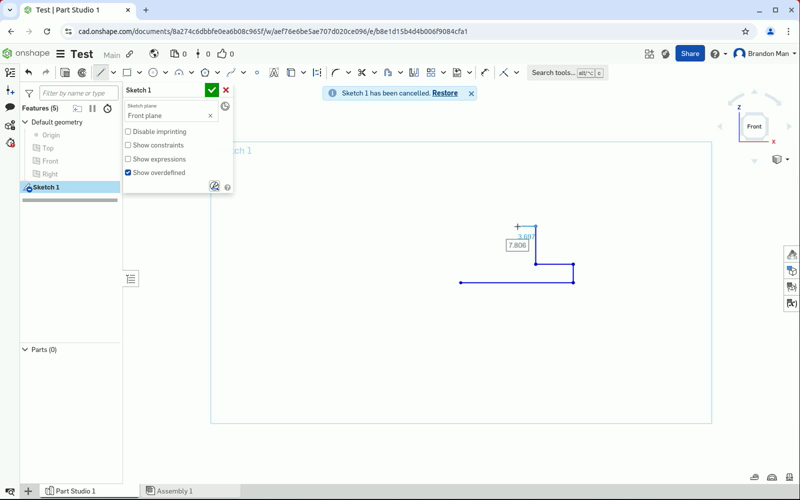
key_up(shift)
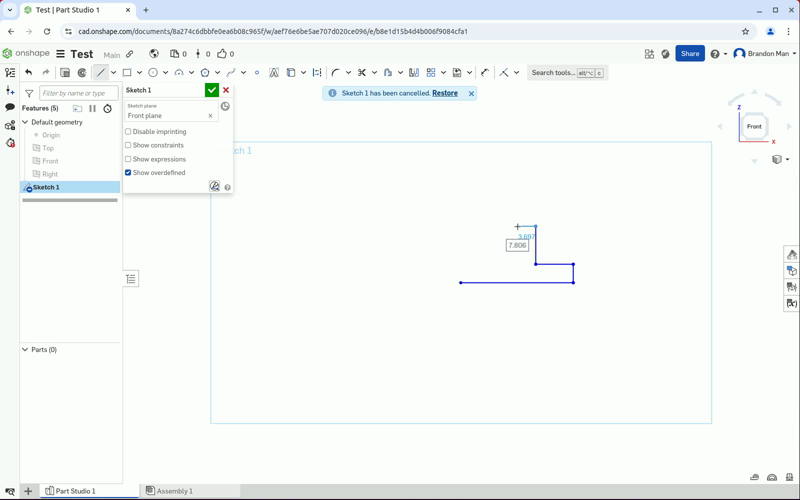
key_down(shift)
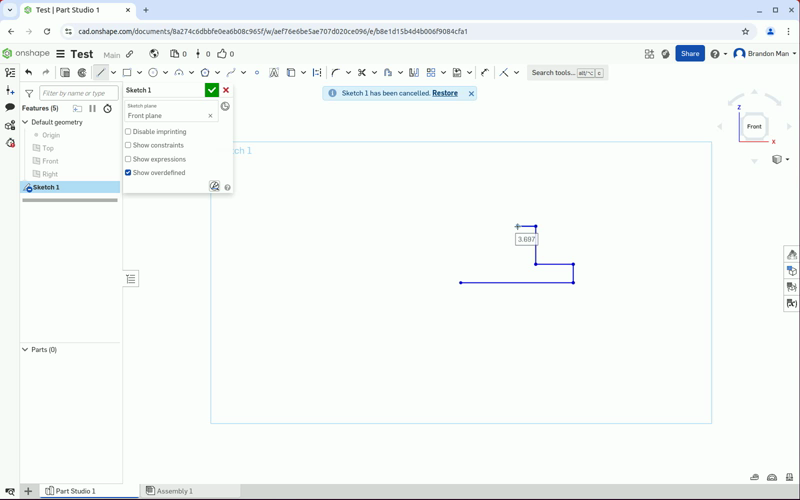
mouse_move(547, 226)
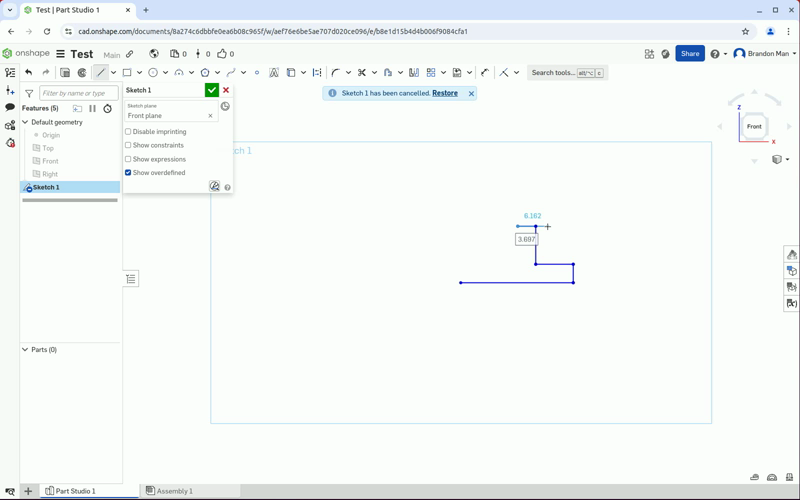
mouse_move(517, 208)
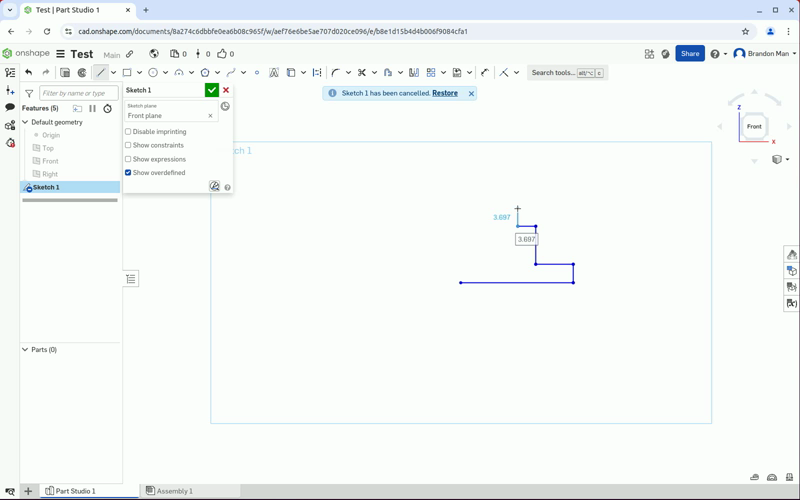
click(517, 208)
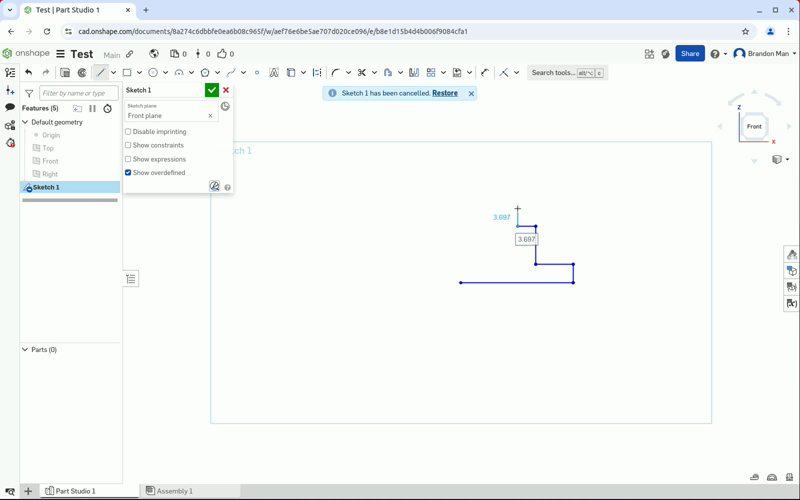
key_up(shift)
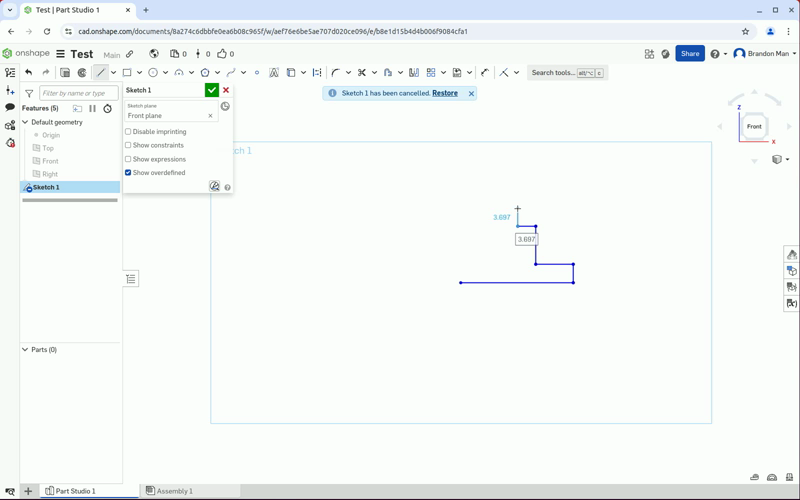
key_down(shift)
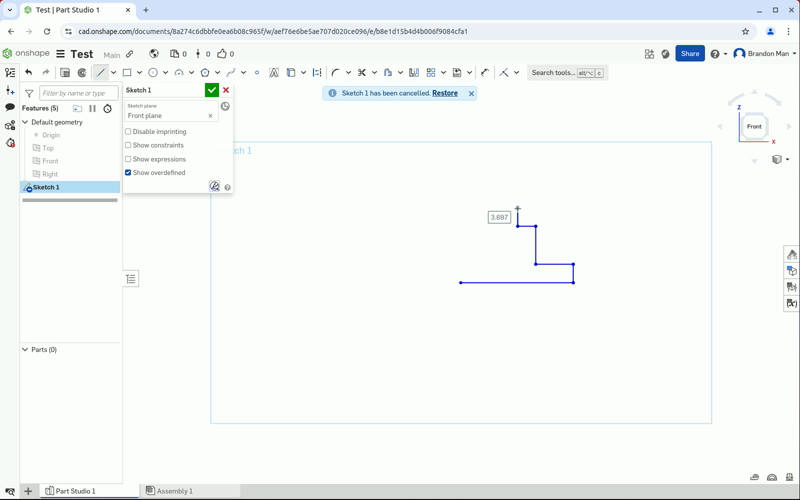
mouse_move(547, 208)
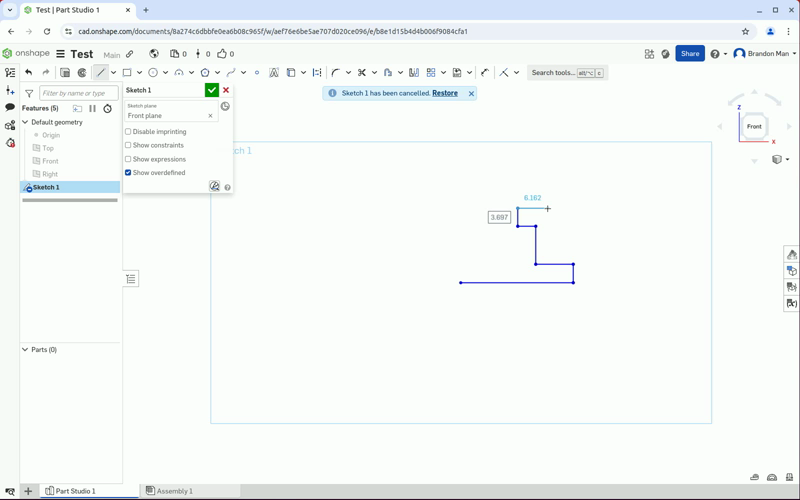
mouse_move(460, 208)
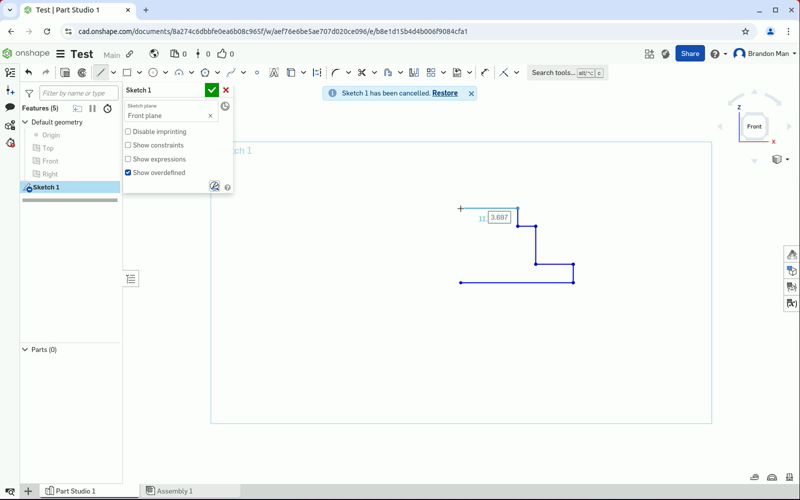
click(460, 208)
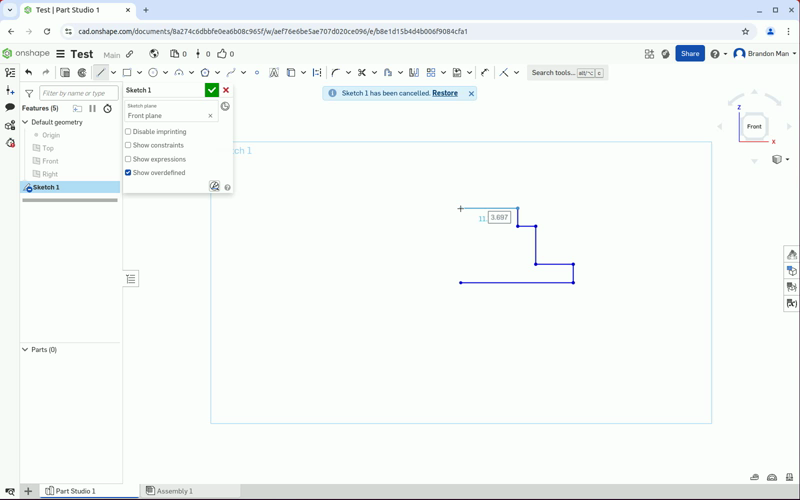
key_up(shift)
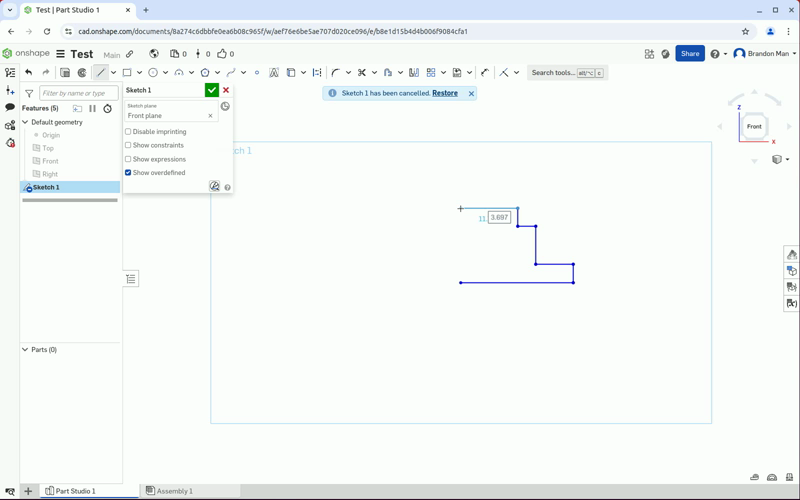
key_down(shift)
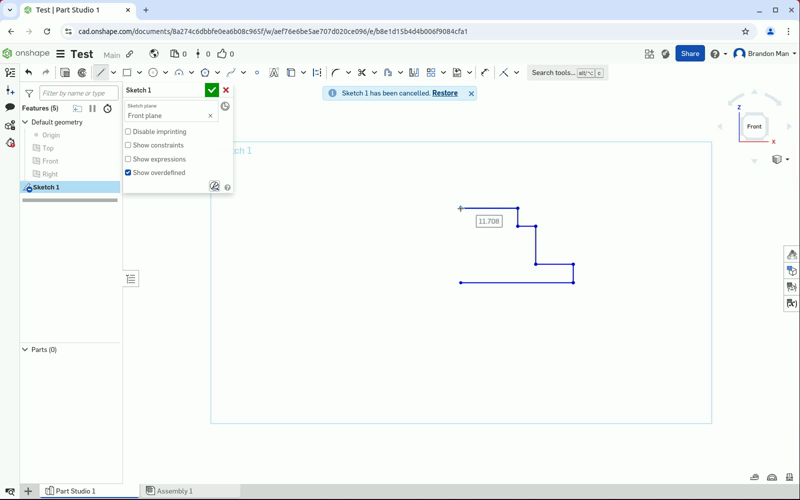
mouse_move(460, 282)
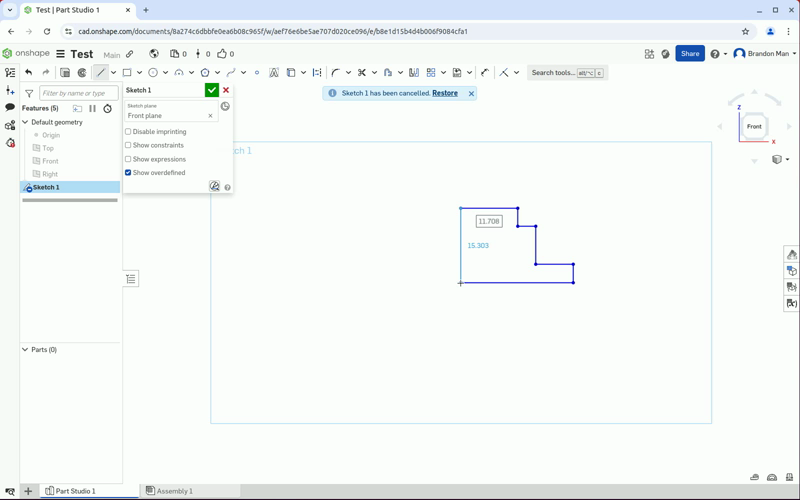
key_up(shift)
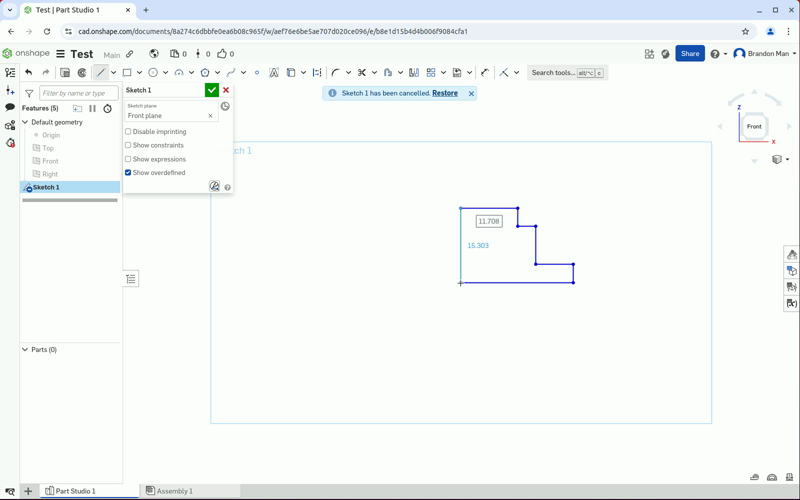
click(460, 282)
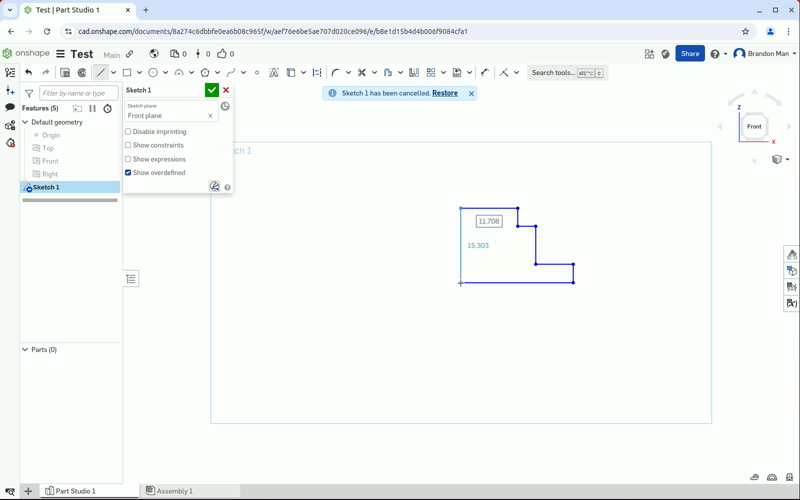
key(esc)
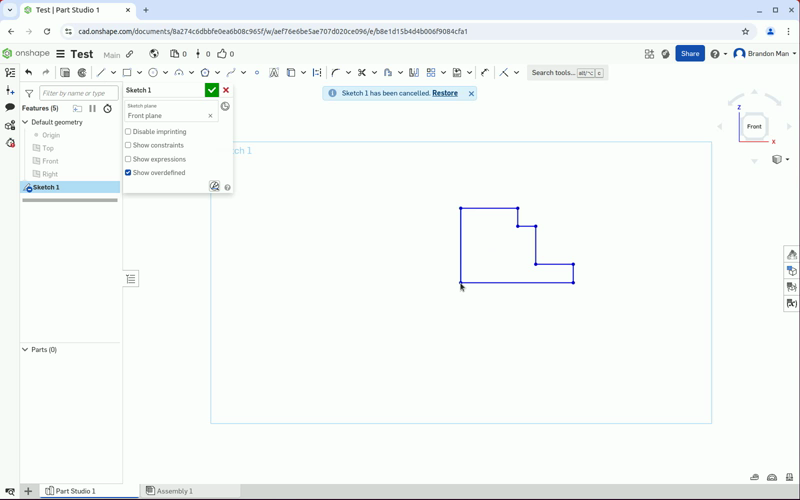
mouse_move(509, 277)
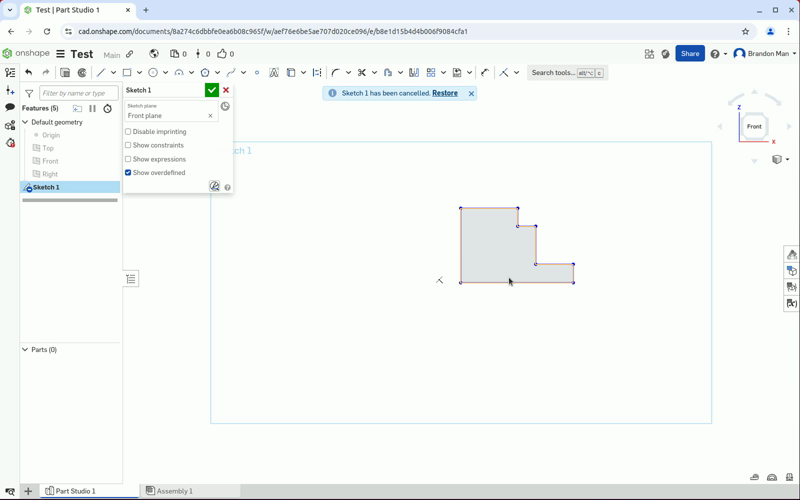
click(509, 277)
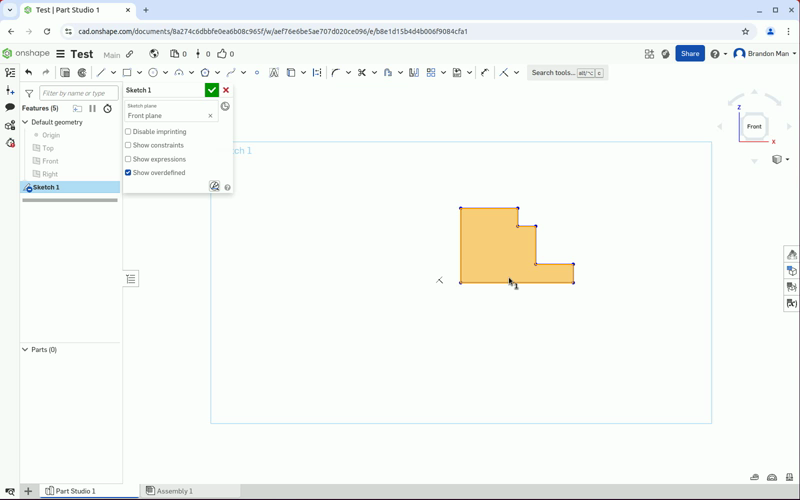
mouse_move(73, 352)
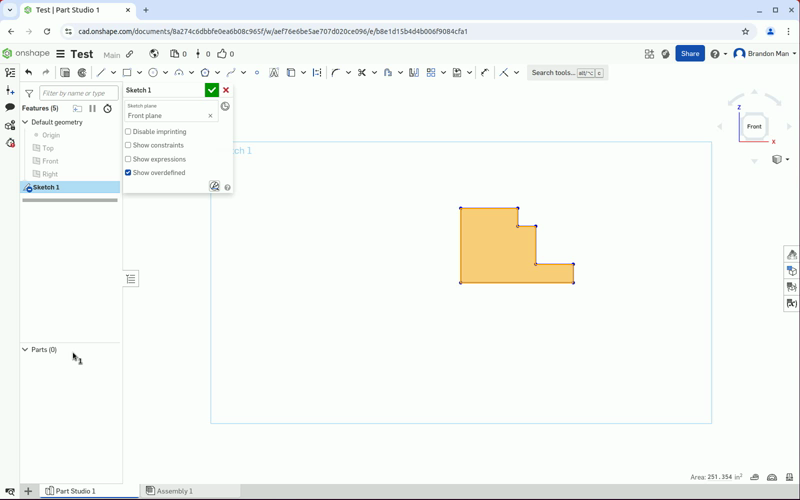
key(shift+y)
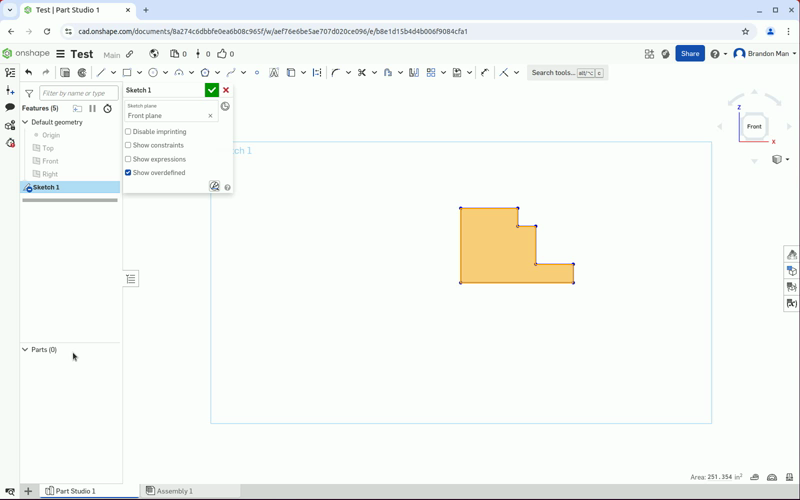
key(shift+e)
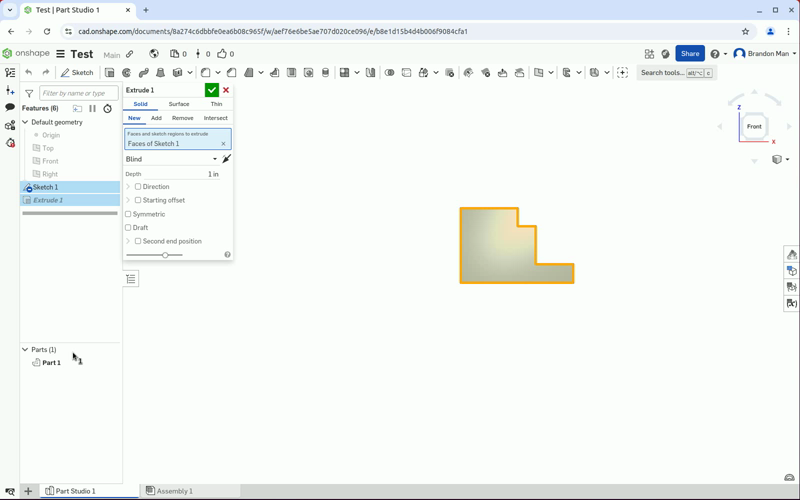
mouse_move(143, 106)
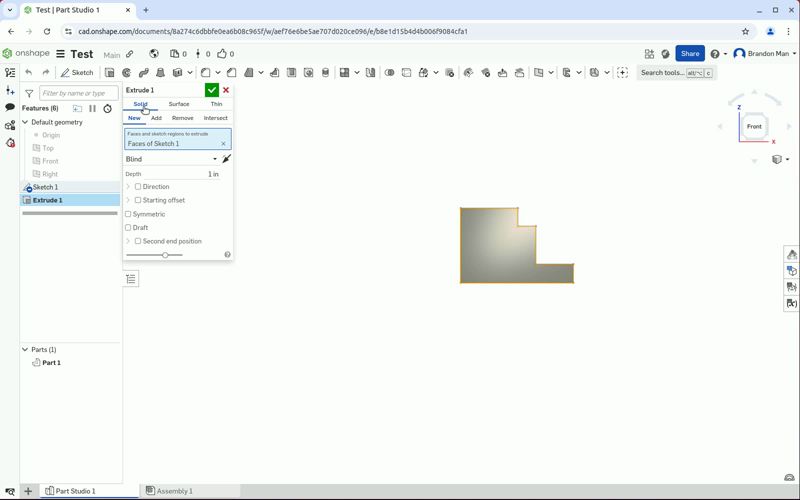
click(143, 106)
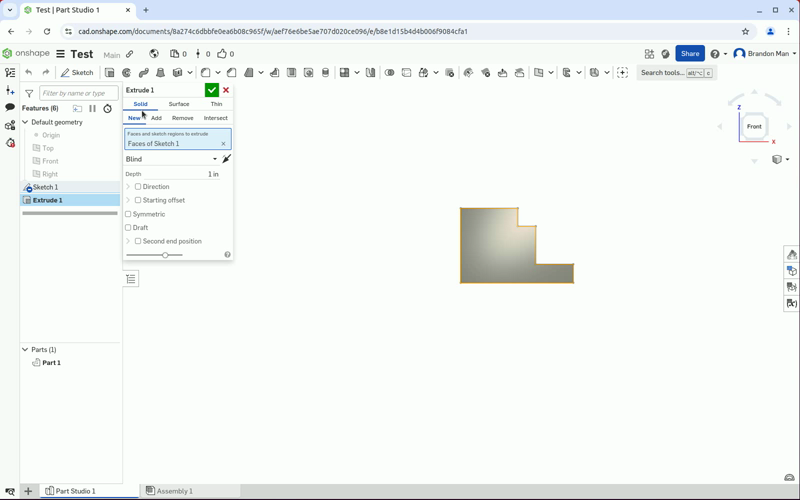
mouse_move(137, 120)
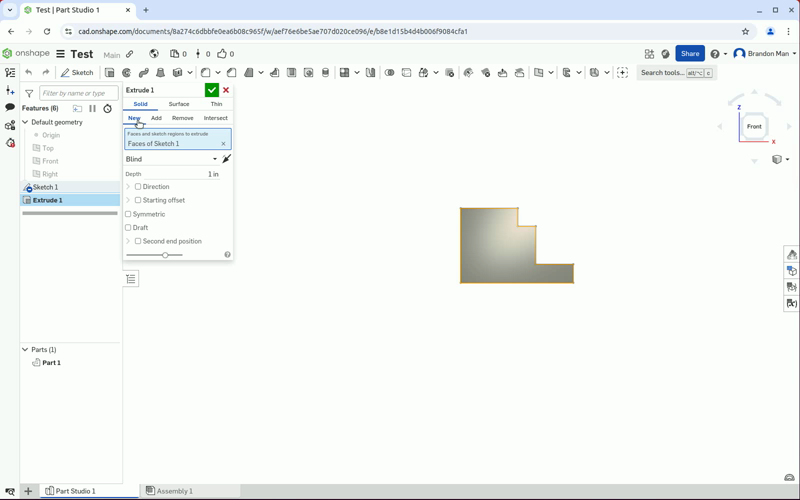
click(137, 120)
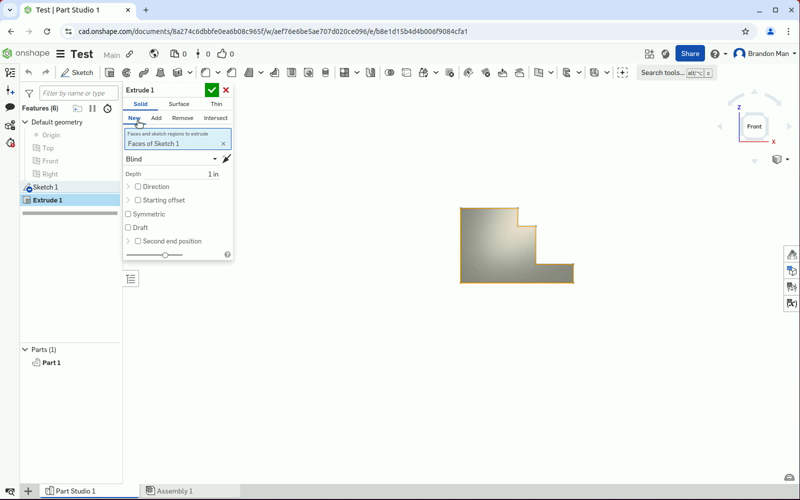
key(tab, 4)
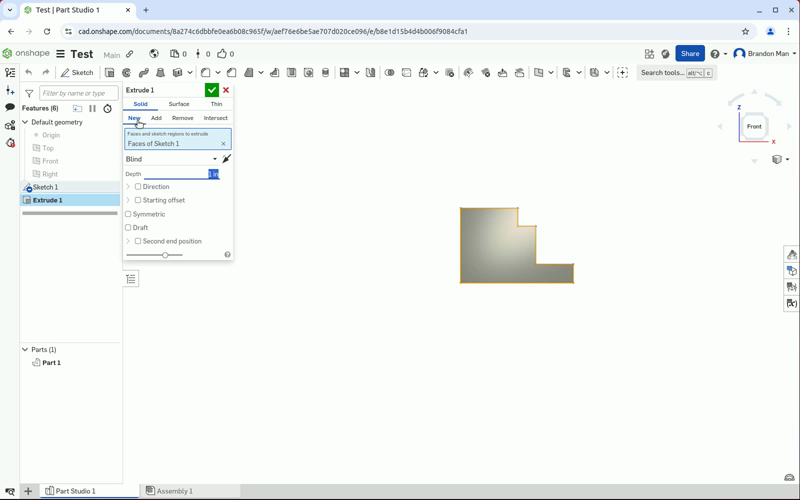
text(15.405)
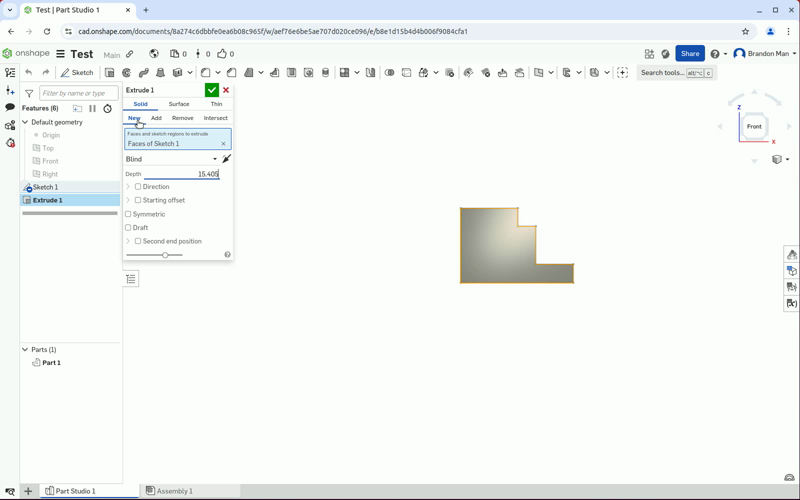
key(enter)
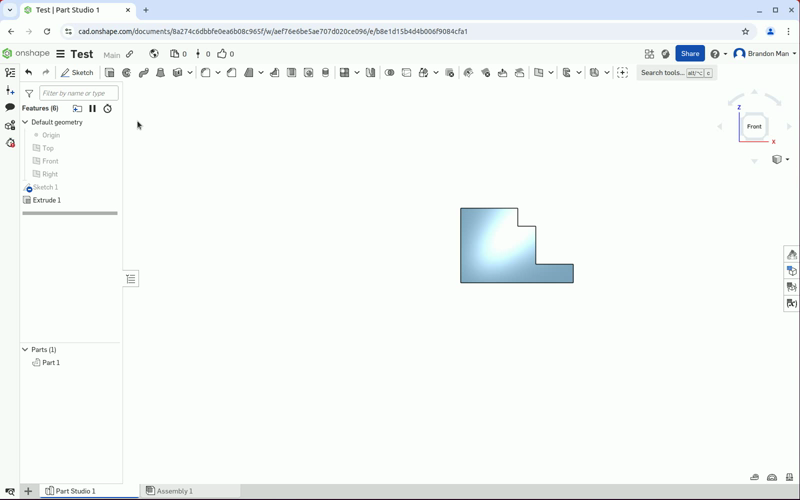
key(shift+h)
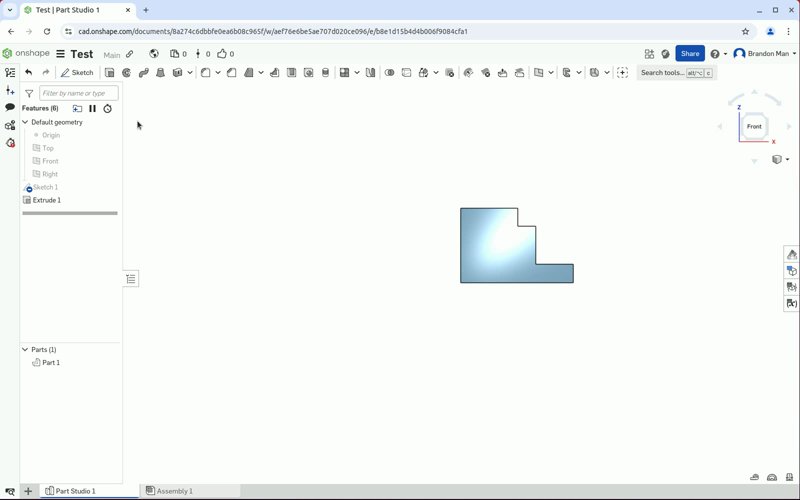
key(shift+h)
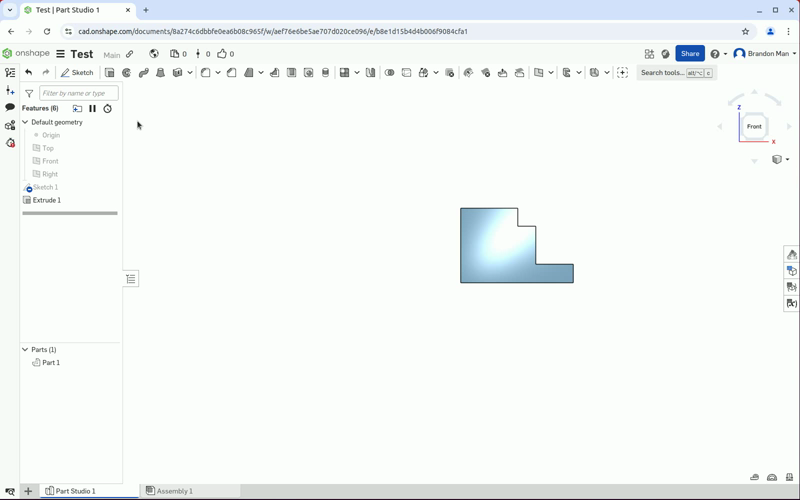
mouse_move(73, 189)
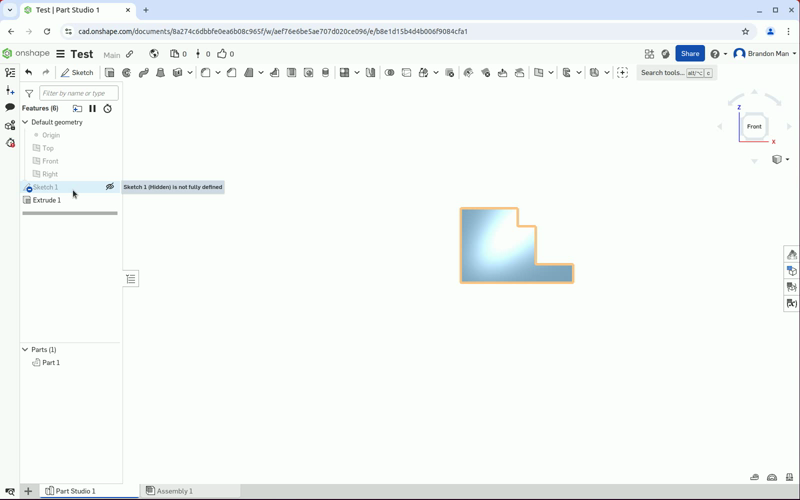
click(73, 189)
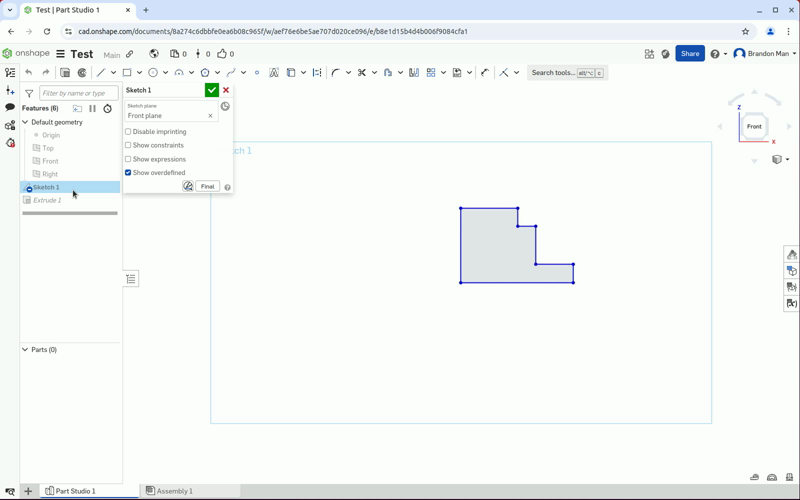
mouse_move(229, 92)
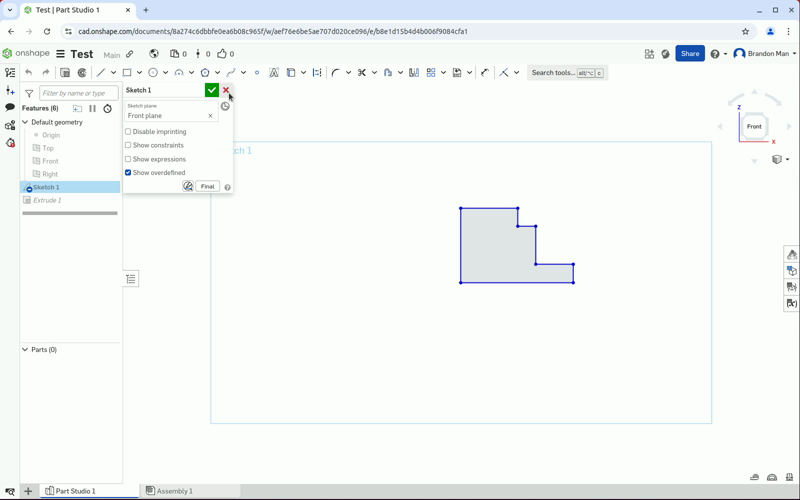
click(229, 92)
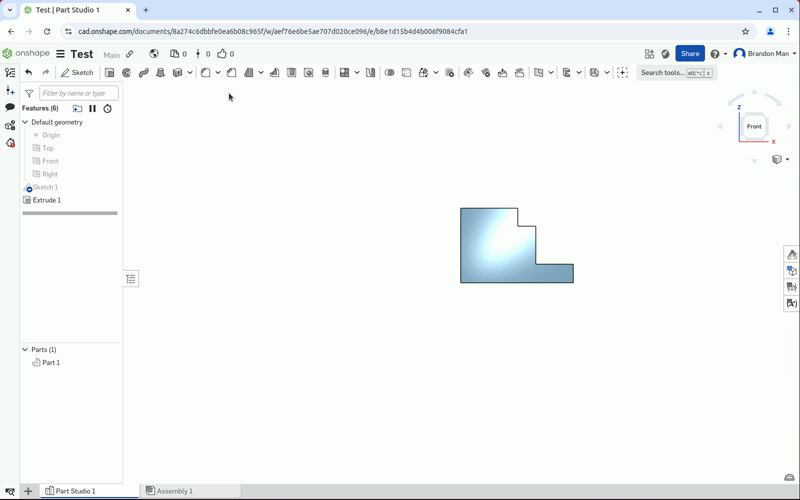
mouse_move(73, 352)
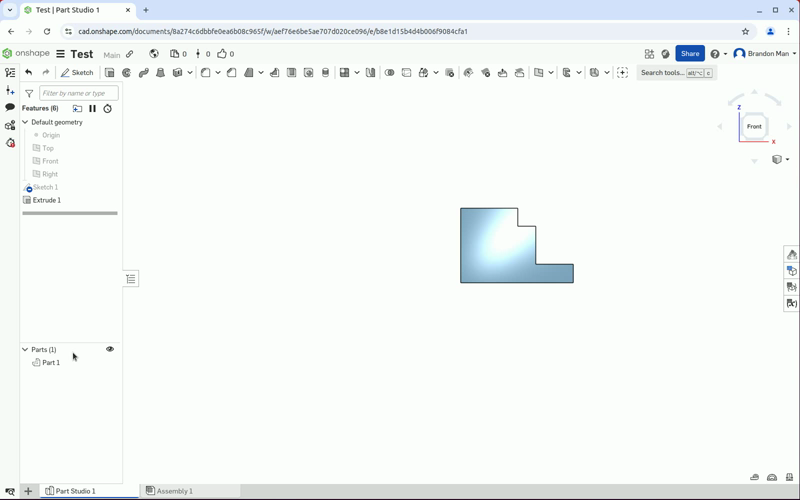
key(y)
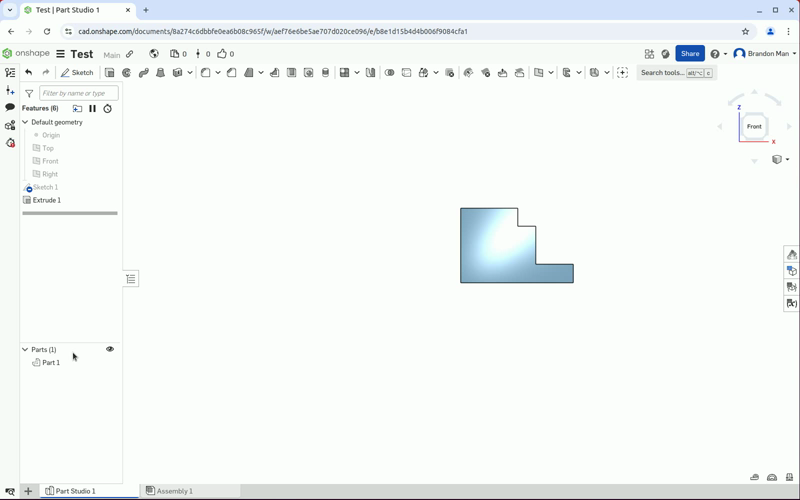
key(shift+p)
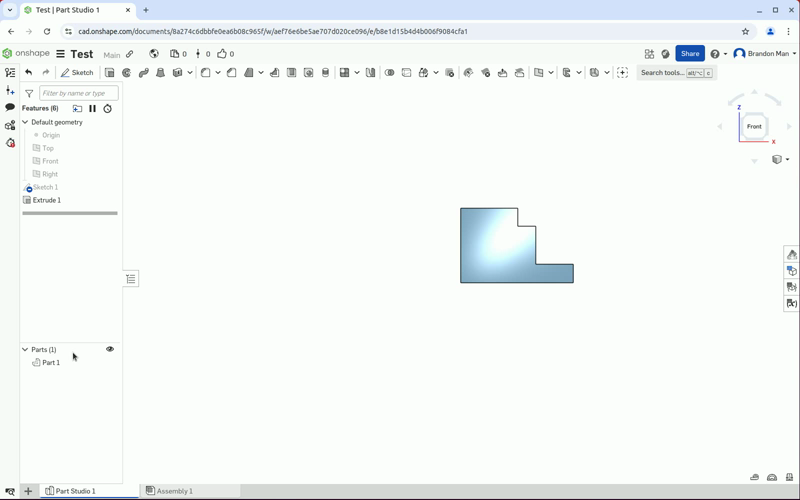
key(space)
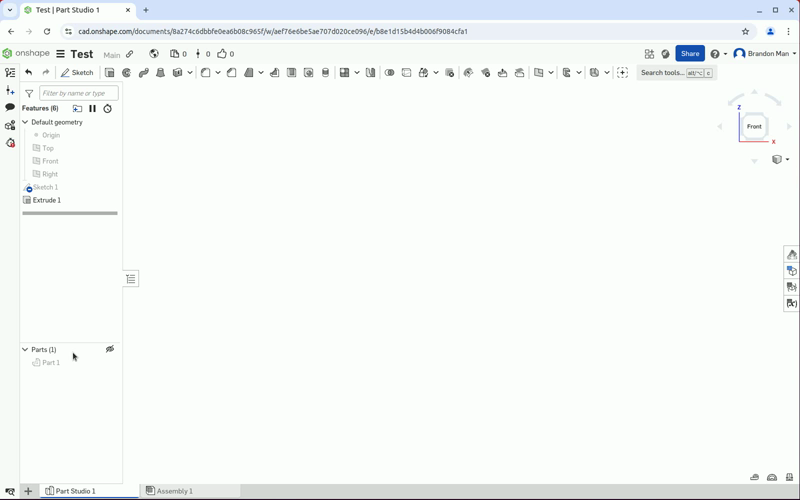
key_down(shift)
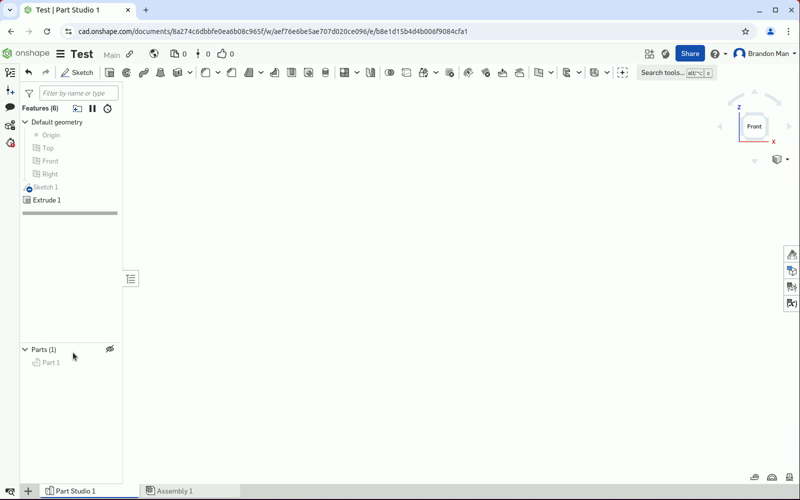
key(down)
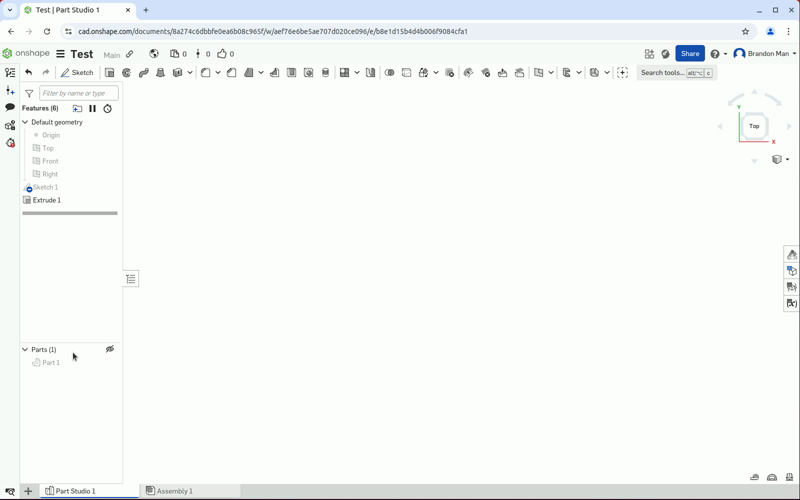
key_up(shift)
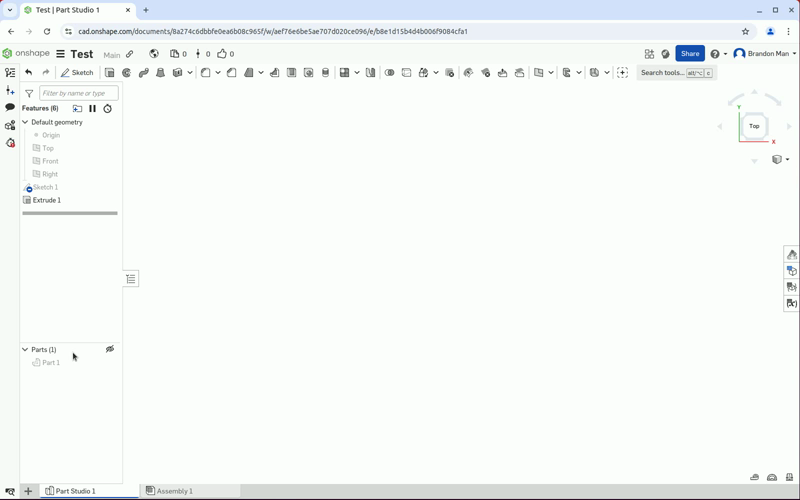
mouse_move(73, 352)
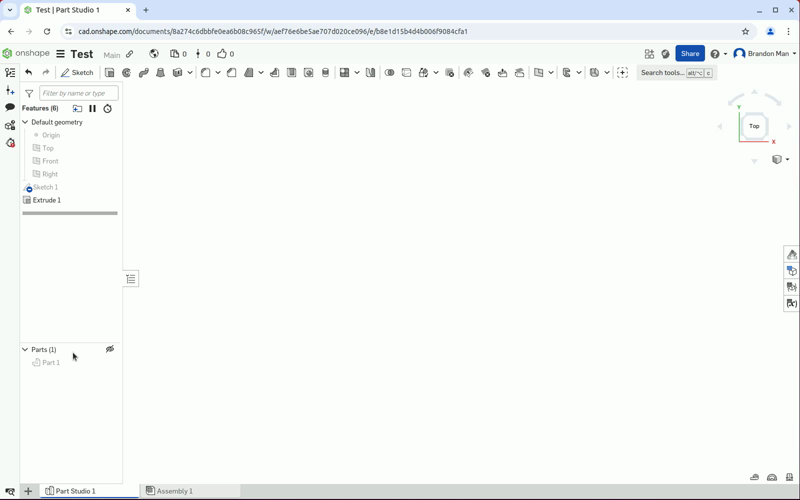
key(shift+y)
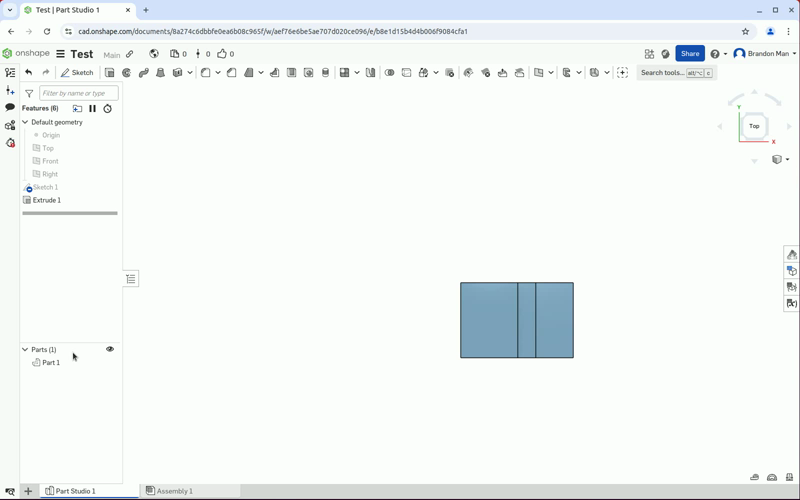
mouse_move(541, 75)
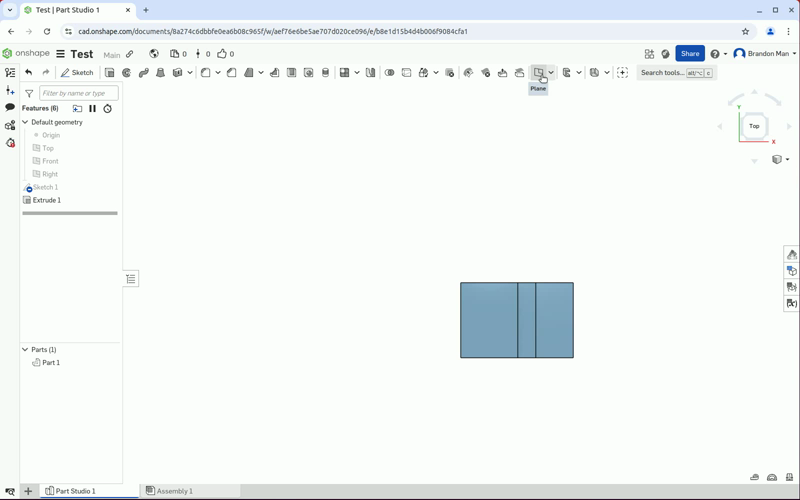
click(541, 75)
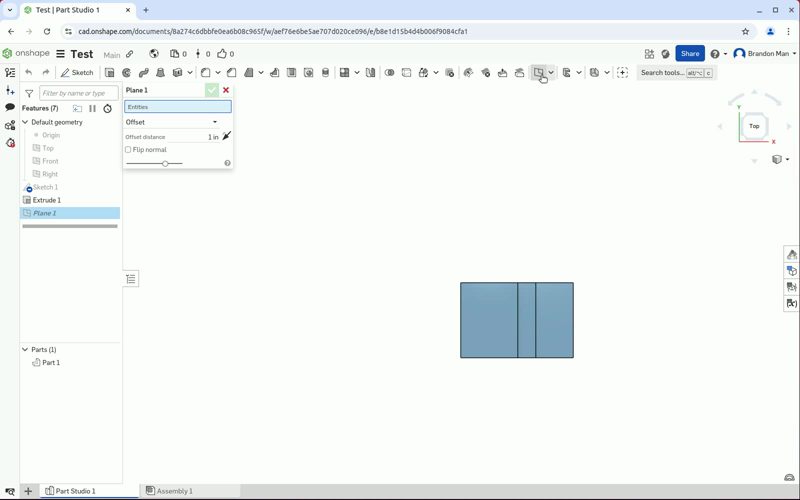
mouse_move(73, 150)
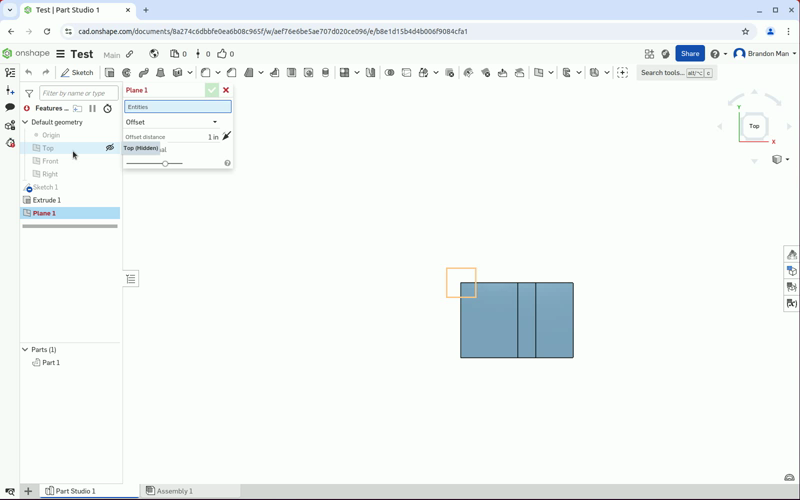
click(73, 150)
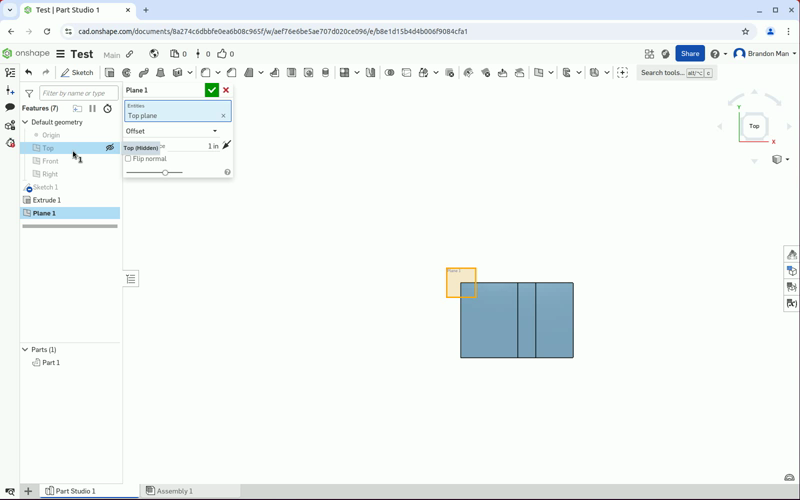
key(tab, 2)
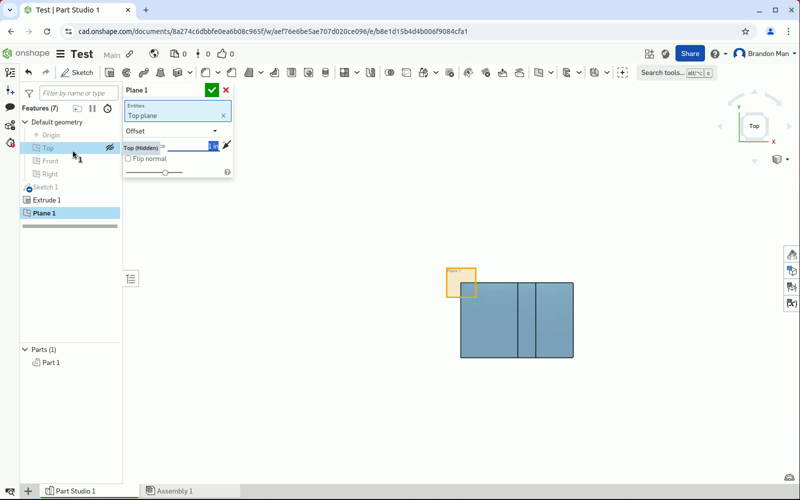
text(11.554)
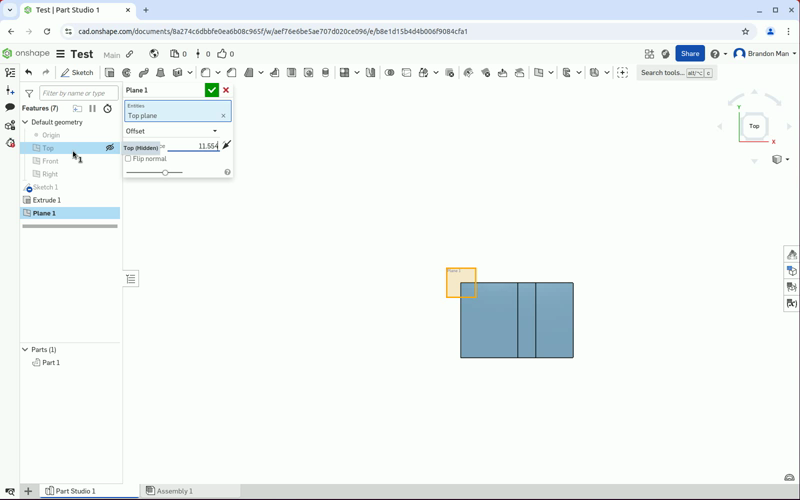
key(enter, 2)
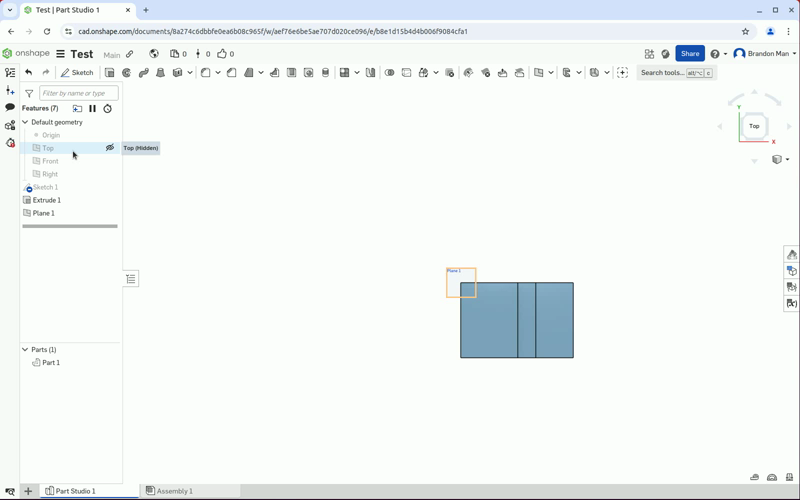
key(shift+s)
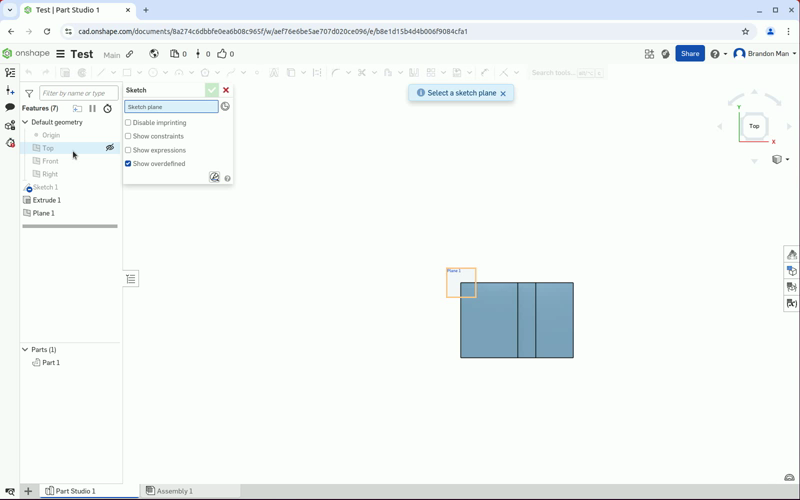
mouse_move(73, 215)
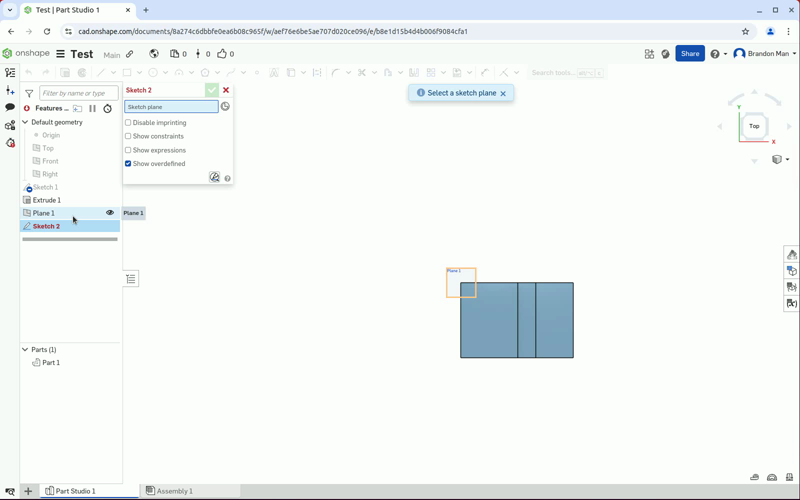
click(73, 215)
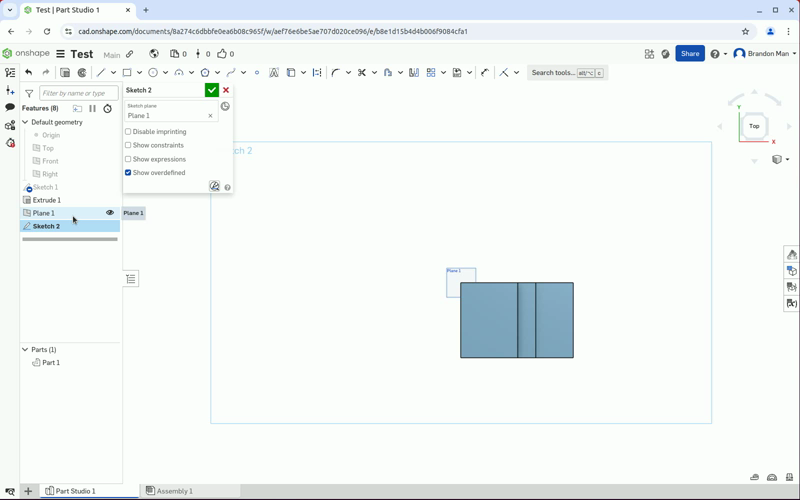
mouse_move(73, 352)
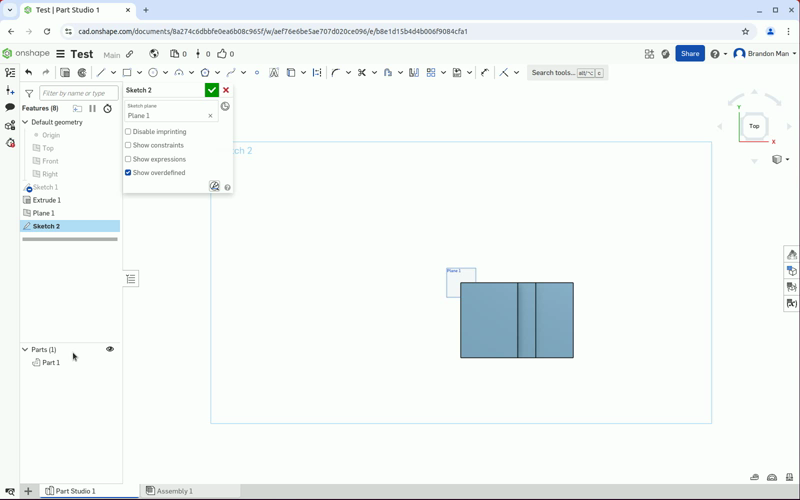
key(y)
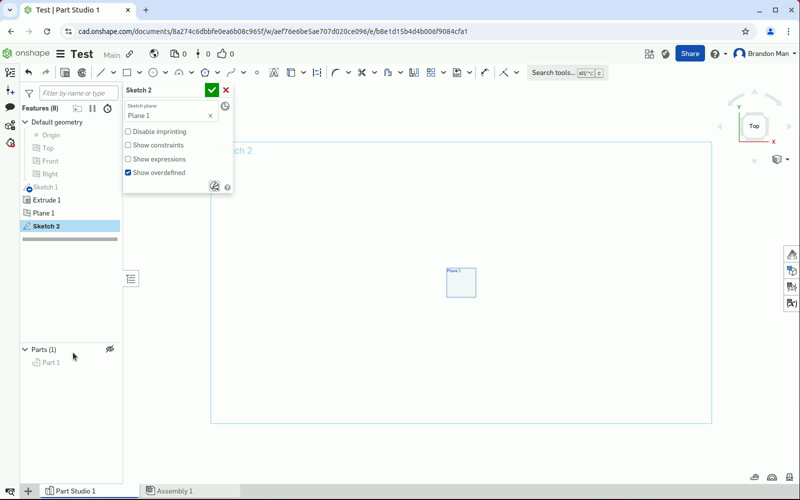
key(l)
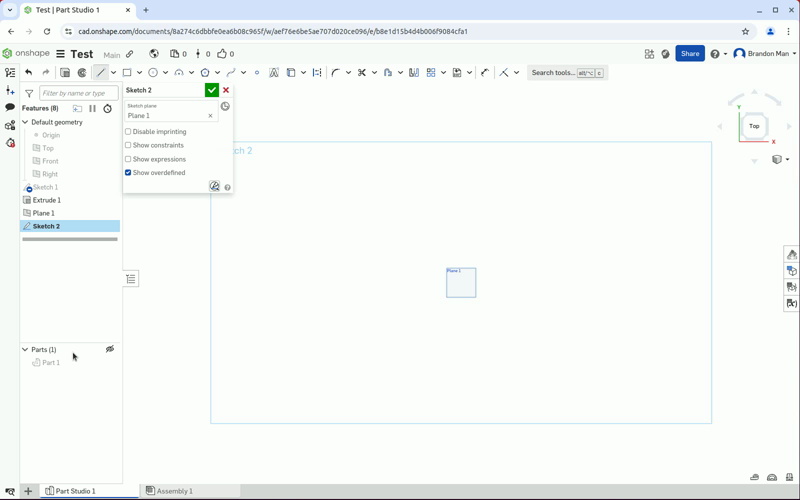
key_down(shift)
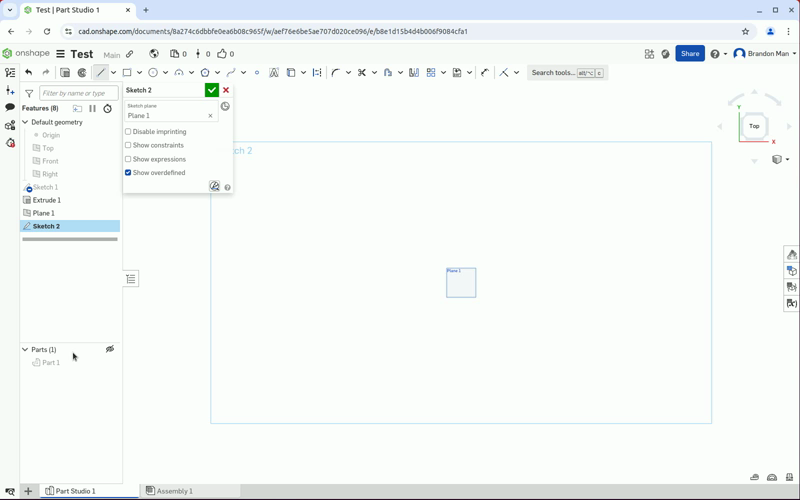
mouse_move(516, 357)
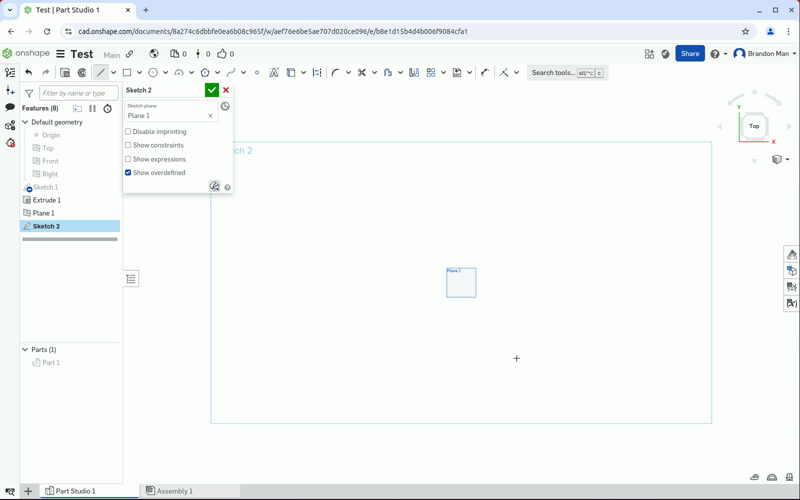
click(516, 357)
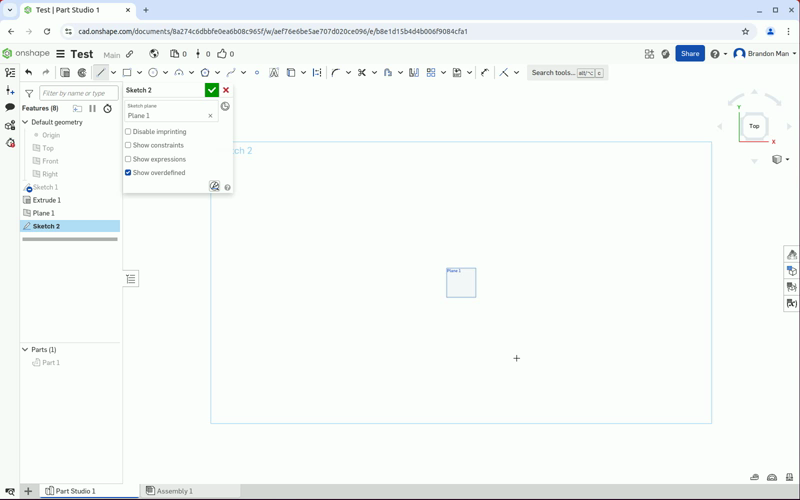
key_up(shift)
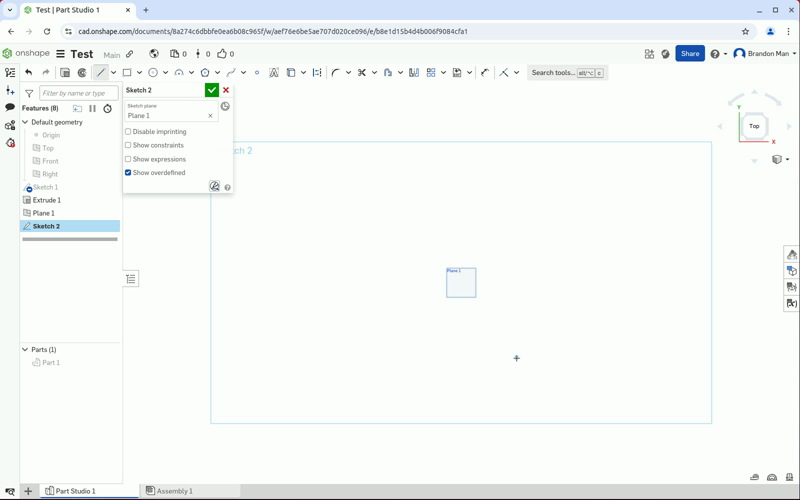
key_down(shift)
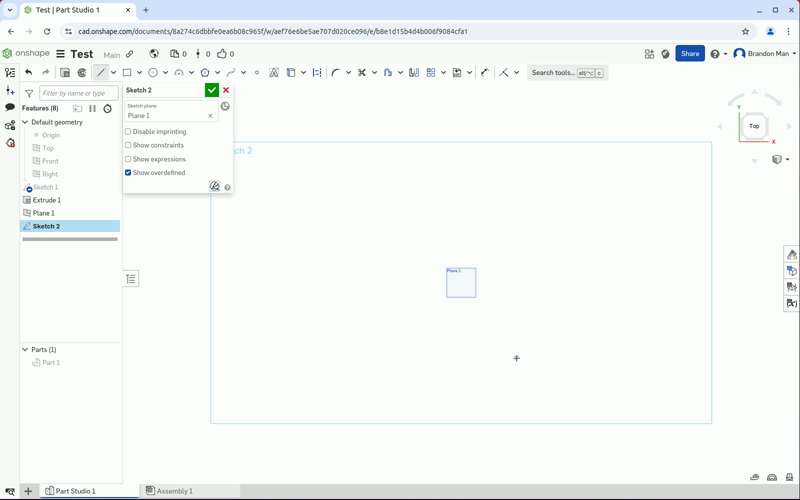
mouse_move(546, 357)
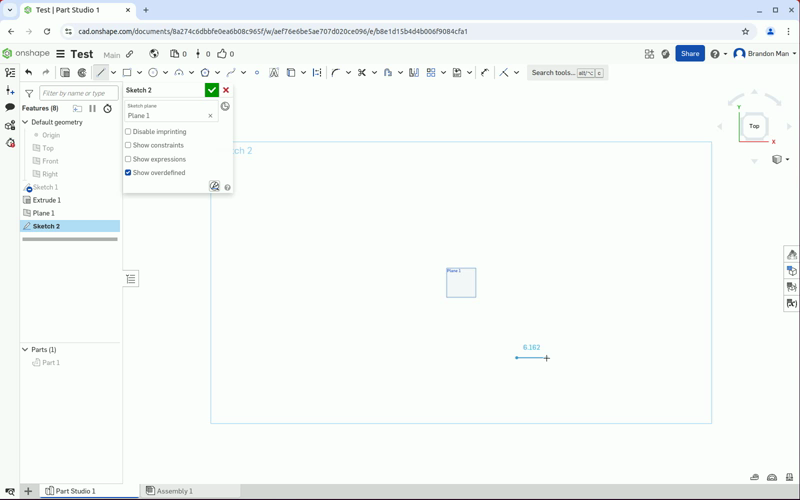
mouse_move(536, 357)
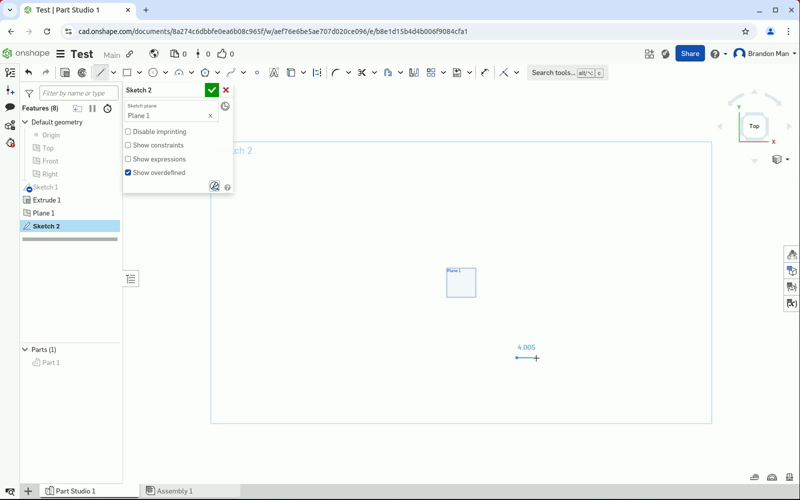
click(536, 357)
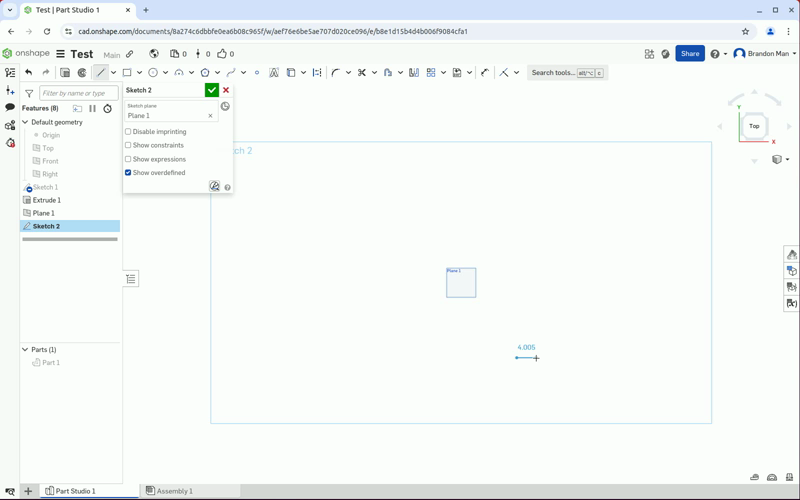
key_up(shift)
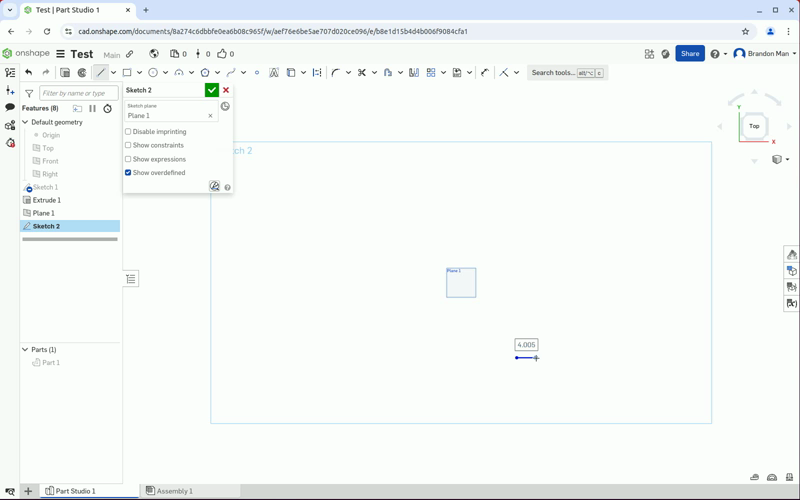
key_down(shift)
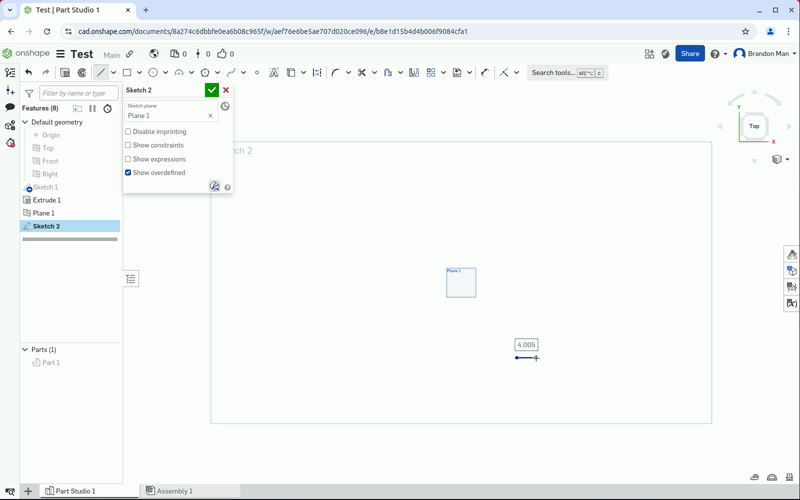
mouse_move(536, 282)
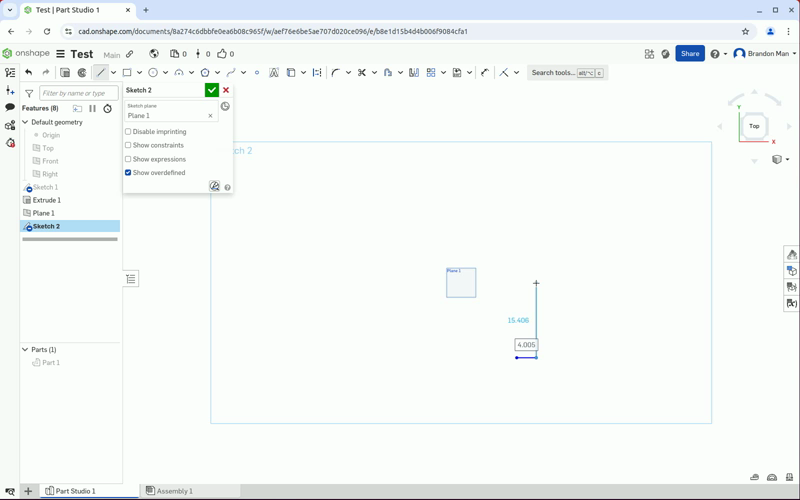
click(536, 282)
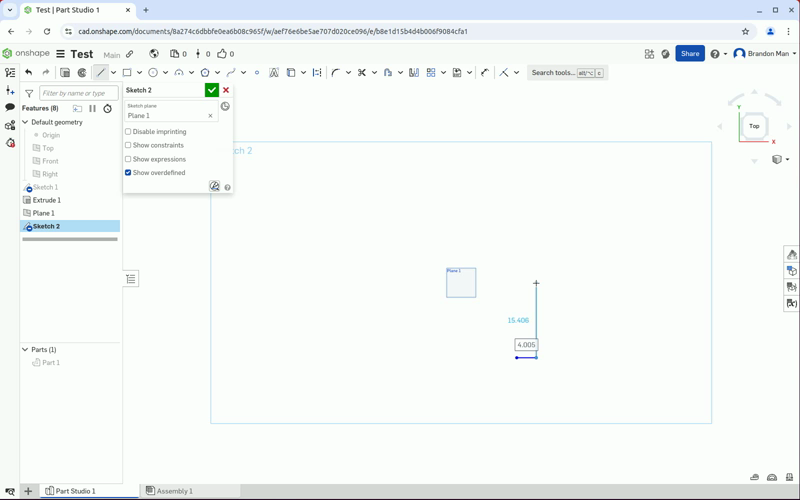
key_up(shift)
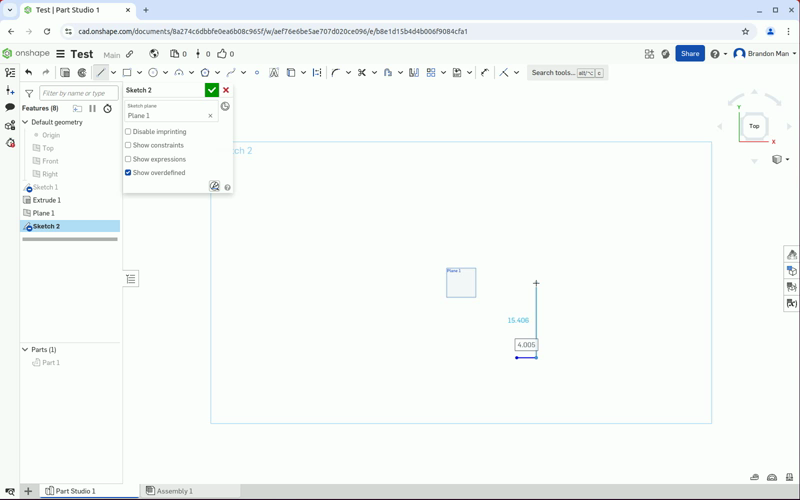
key_down(shift)
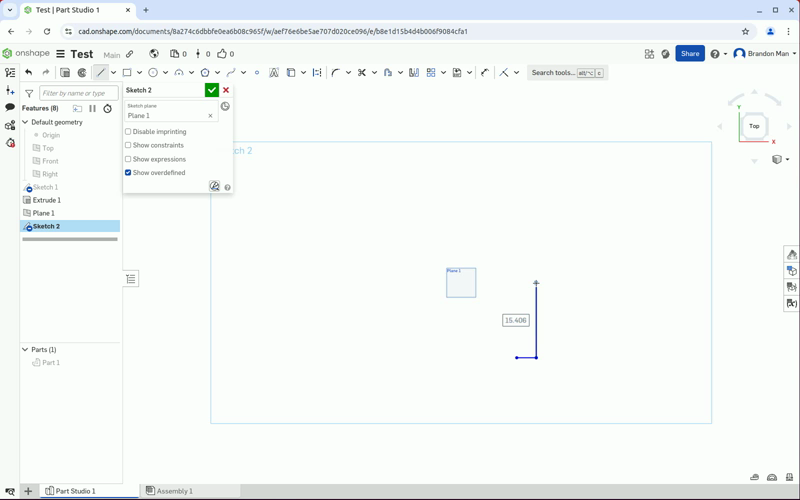
mouse_move(516, 357)
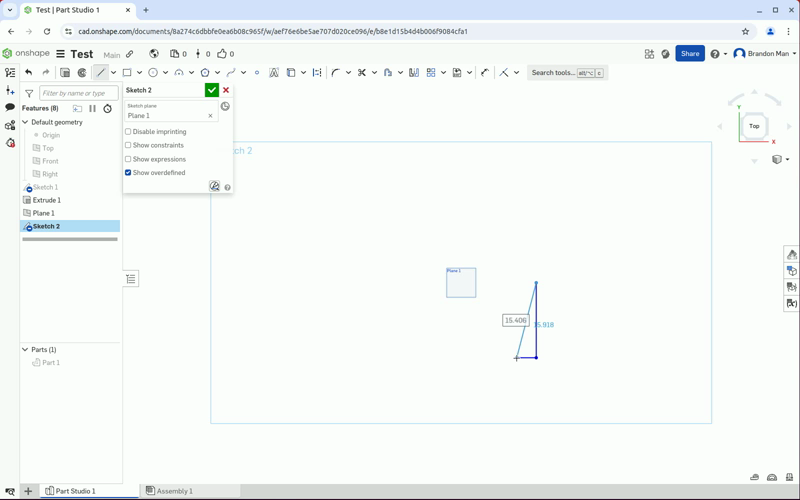
key_up(shift)
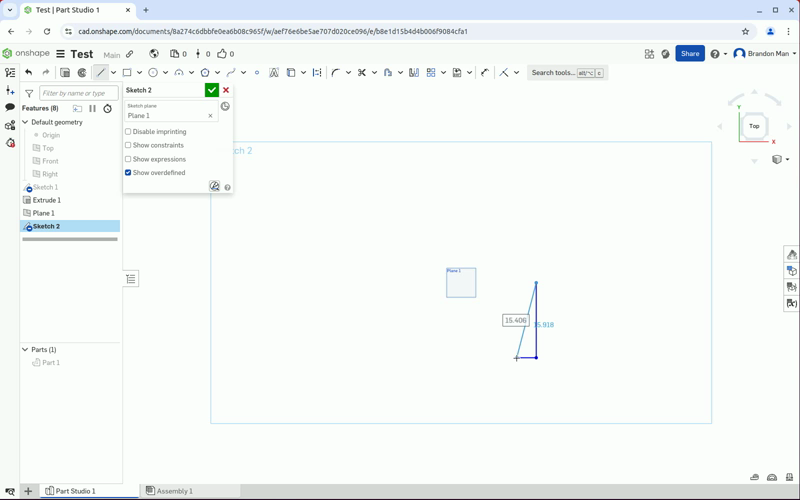
click(516, 357)
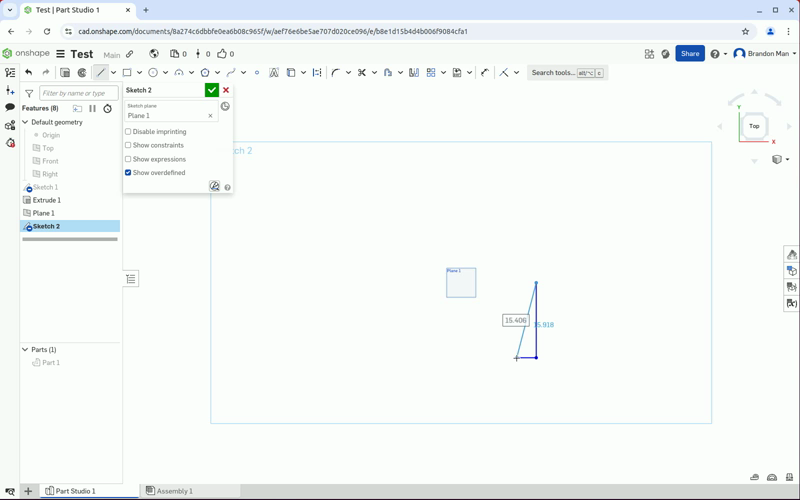
key(esc)
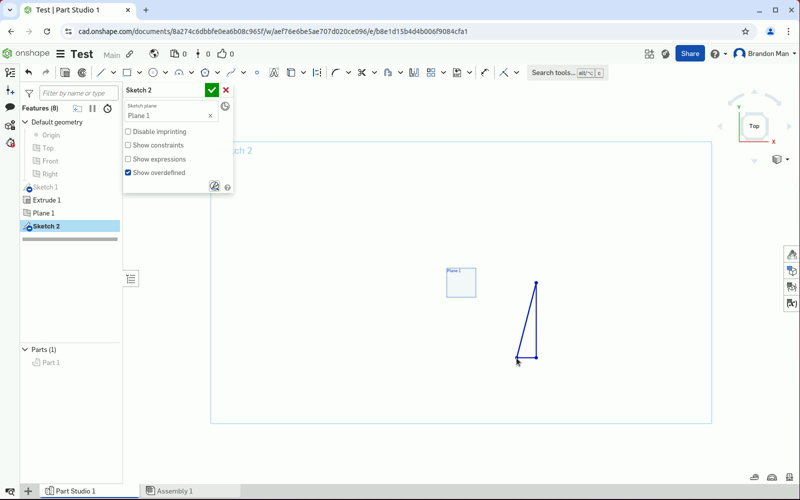
mouse_move(523, 348)
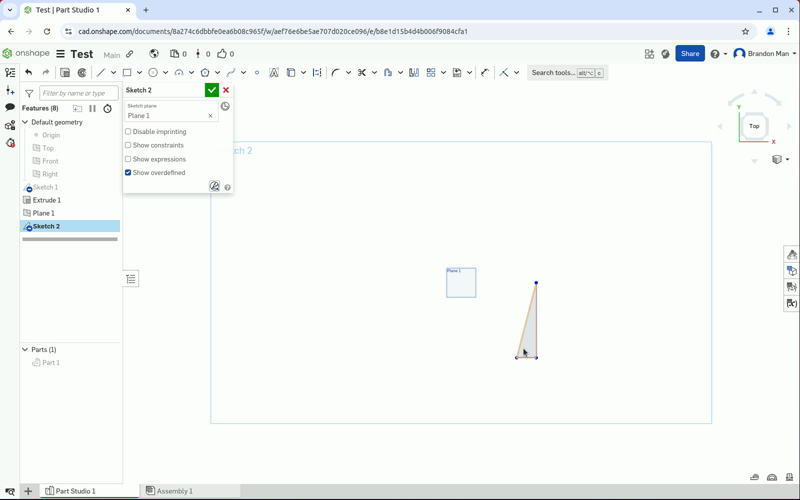
scroll(6)
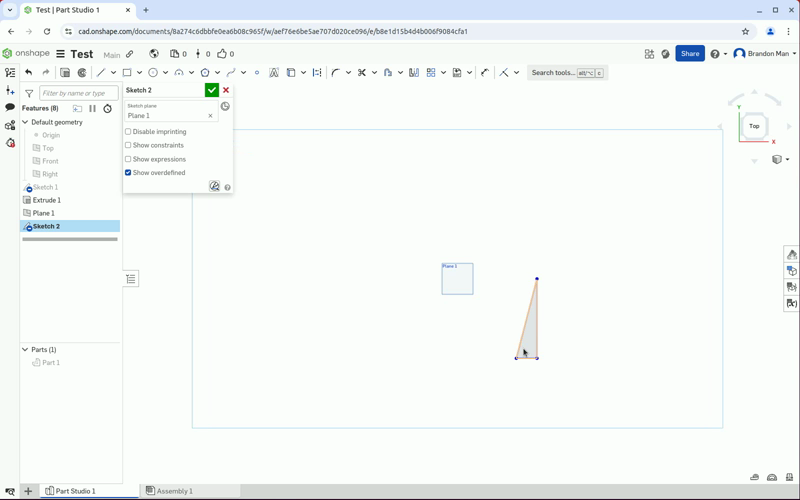
scroll(6)
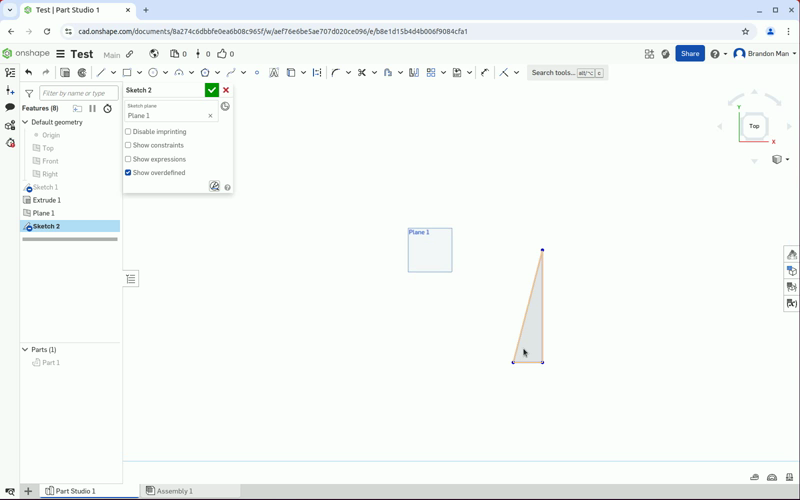
scroll(6)
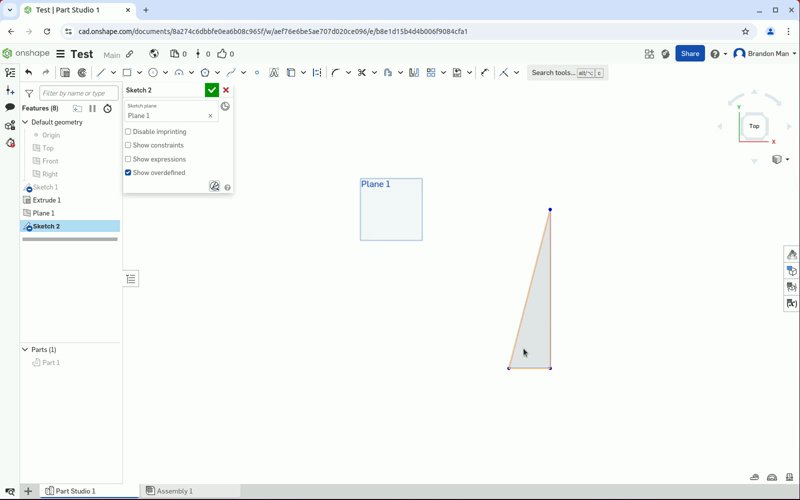
scroll(6)
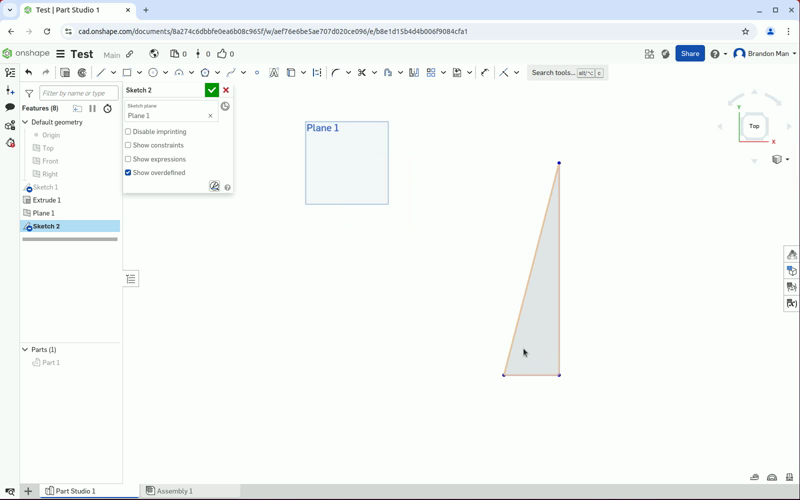
scroll(6)
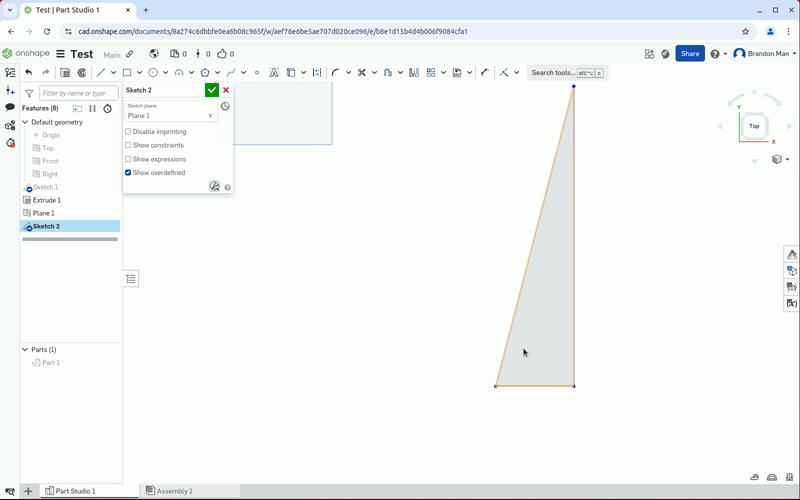
scroll(6)
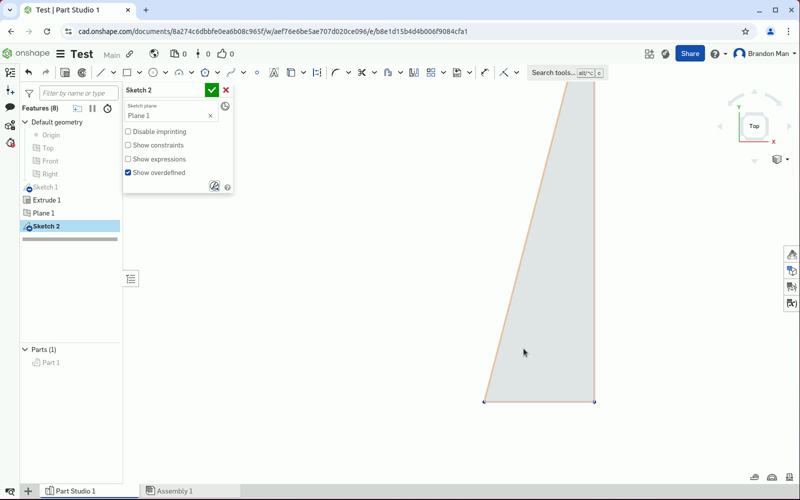
scroll(6)
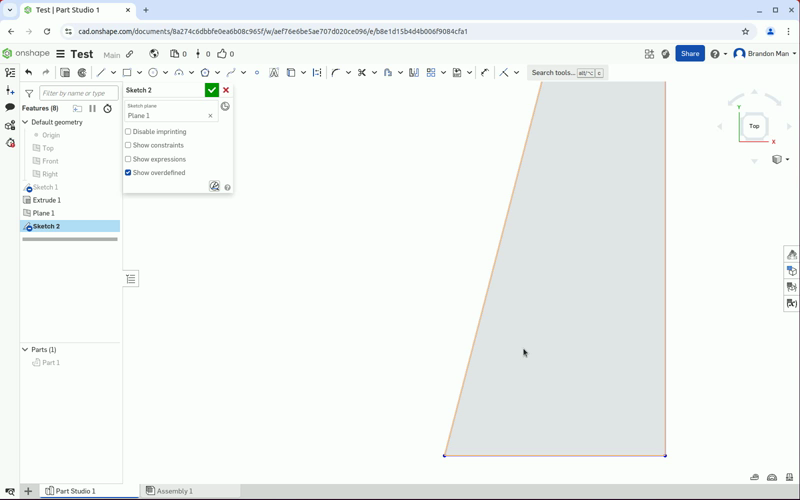
click(523, 348)
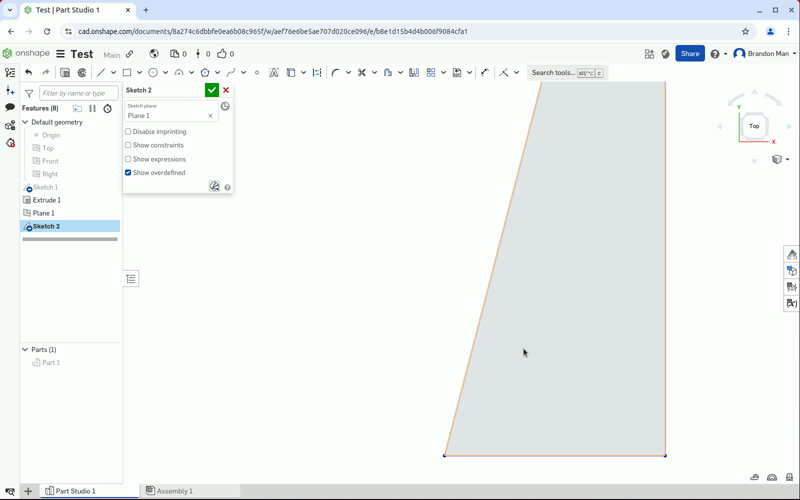
scroll(-6)
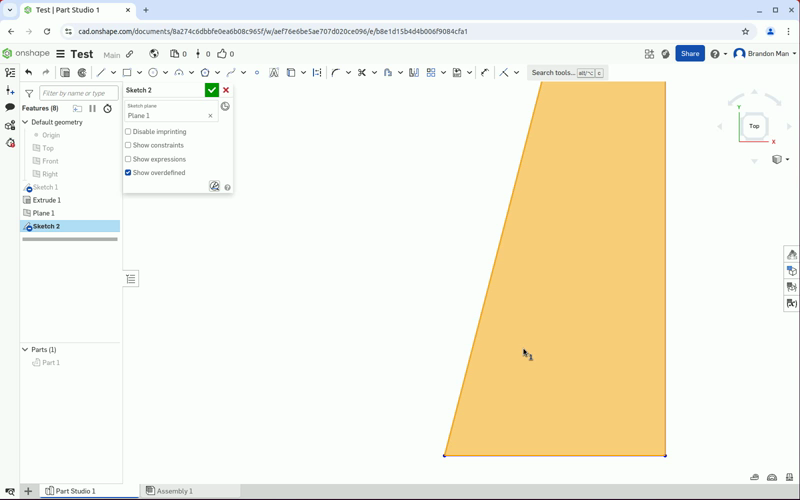
scroll(-6)
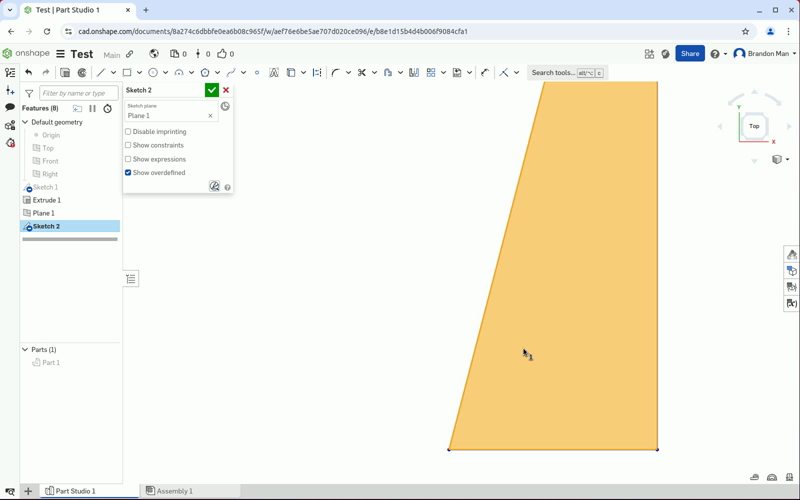
scroll(-6)
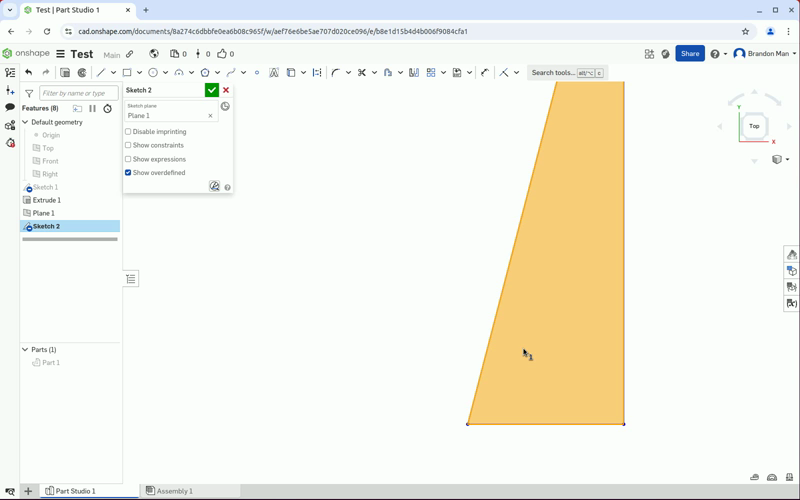
scroll(-6)
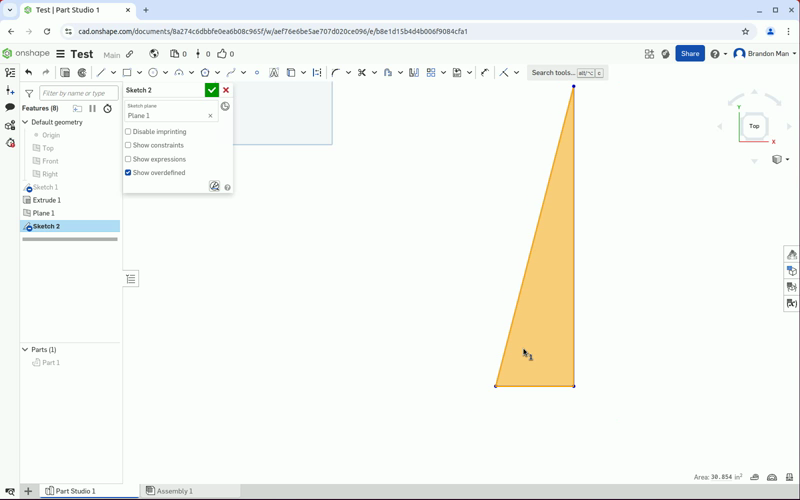
scroll(-6)
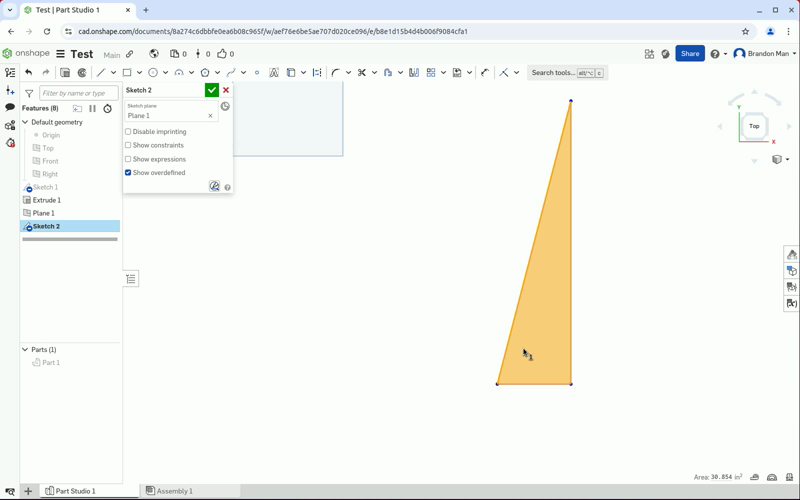
scroll(-6)
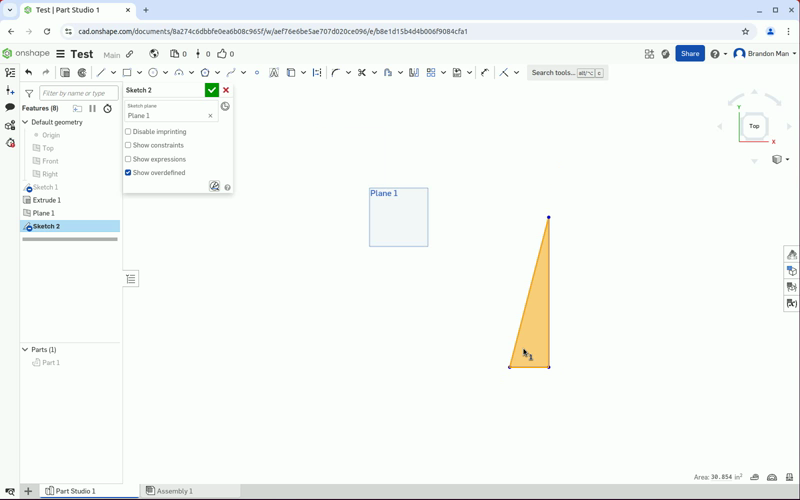
scroll(-6)
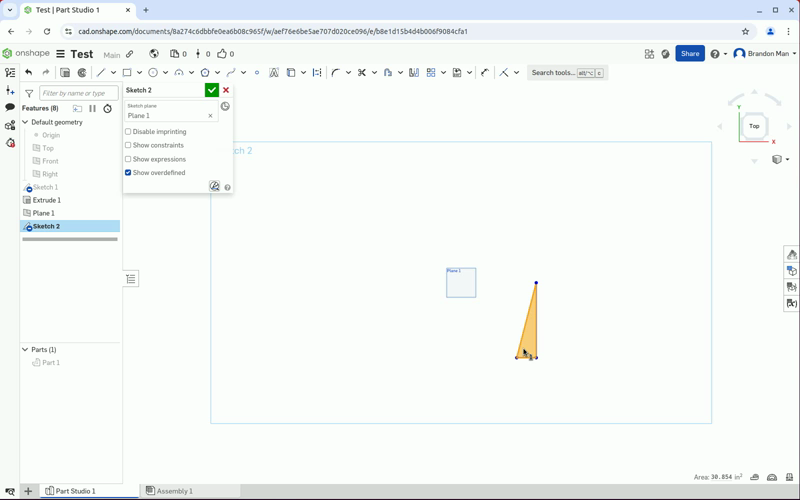
mouse_move(73, 352)
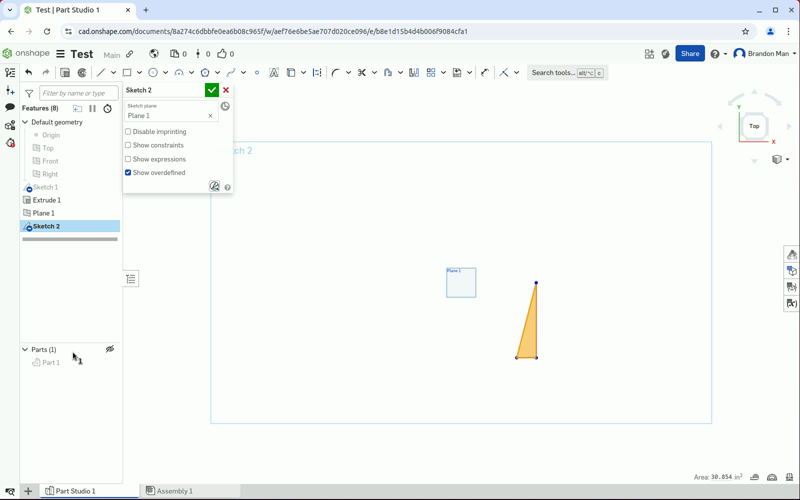
key(shift+y)
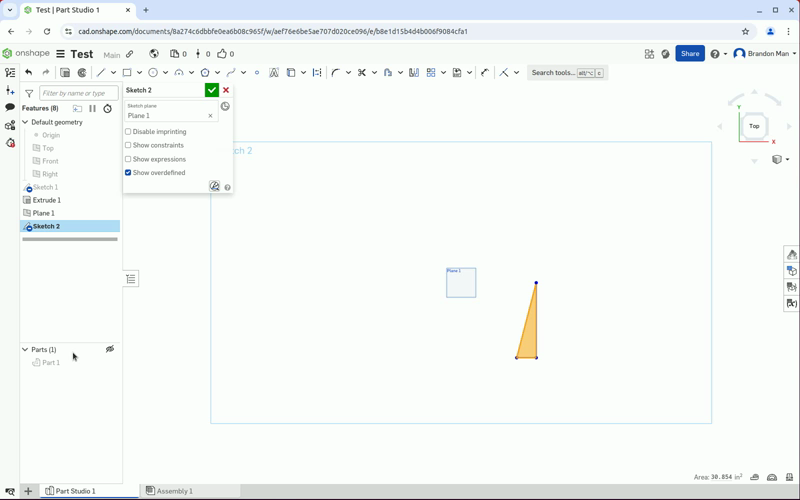
key(shift+e)
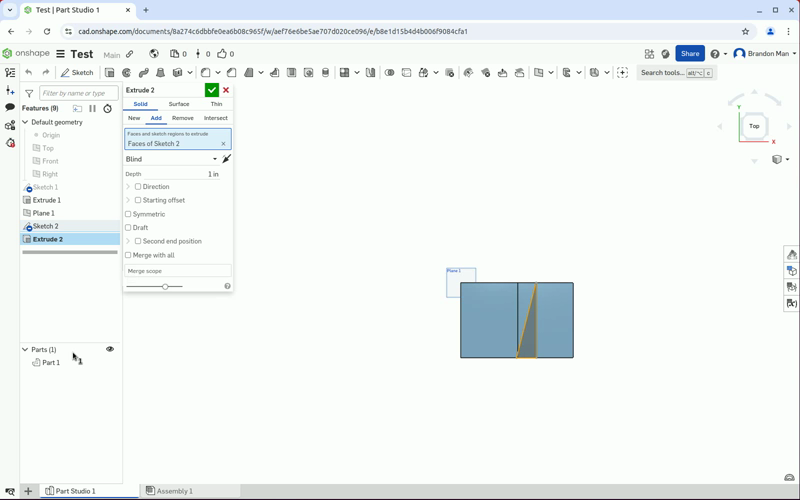
mouse_move(143, 106)
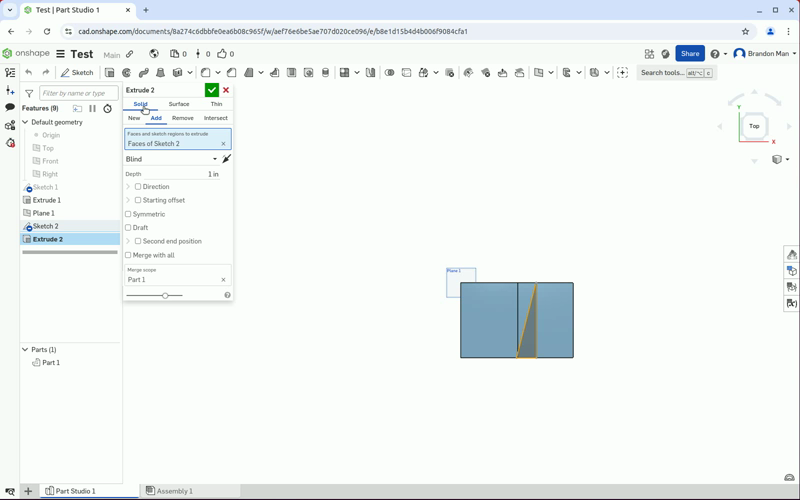
click(143, 106)
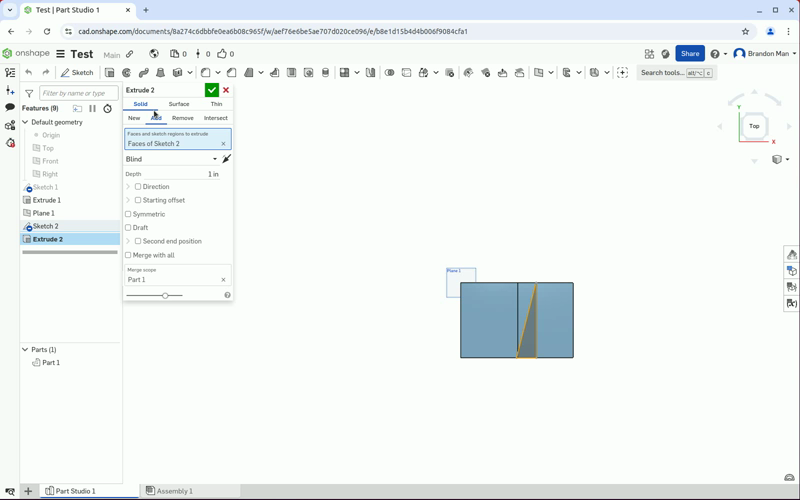
mouse_move(186, 120)
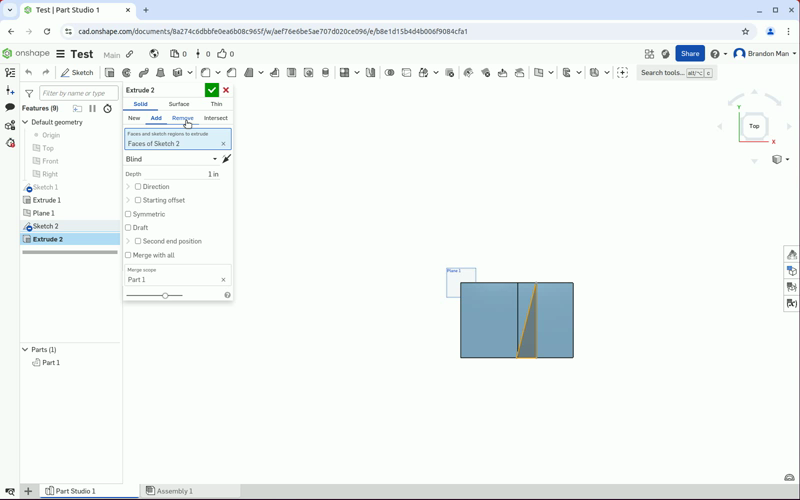
click(186, 120)
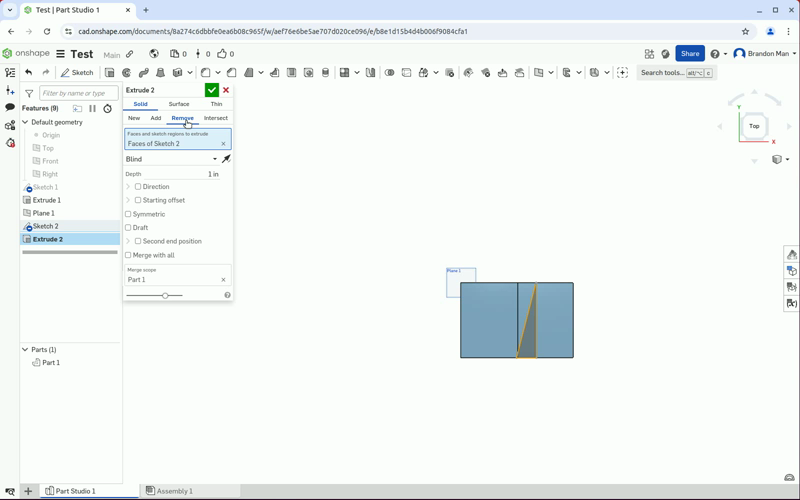
key(tab, 4)
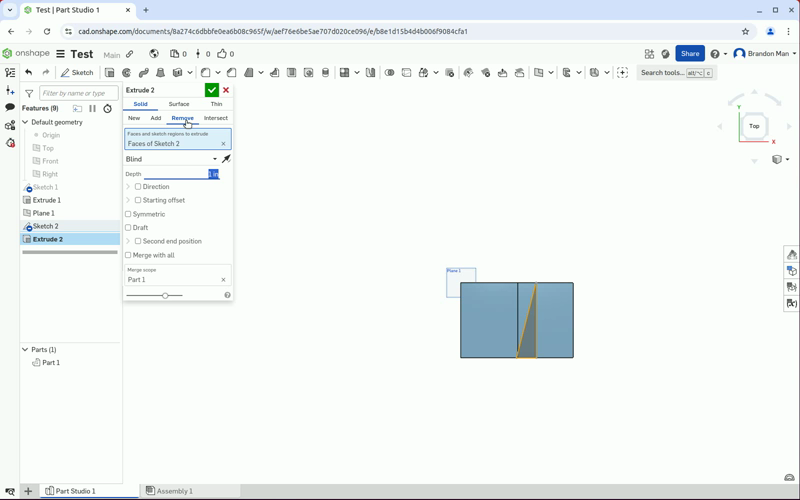
text(7.703)
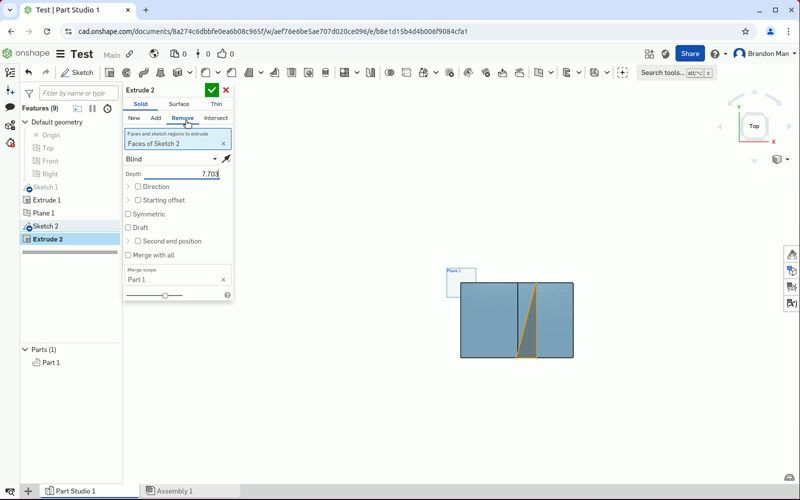
key(tab, 6)
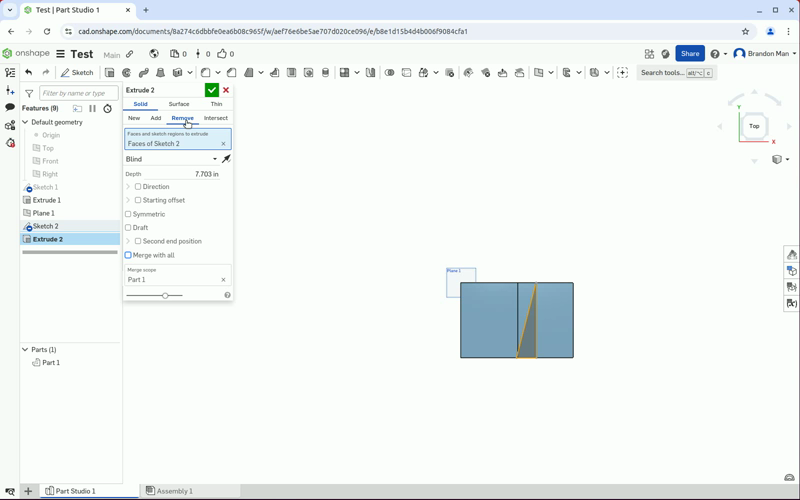
key(space)
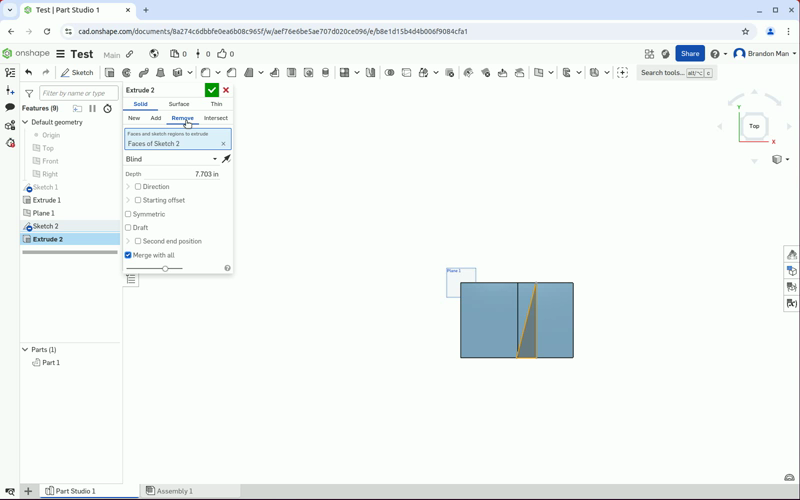
key(enter)
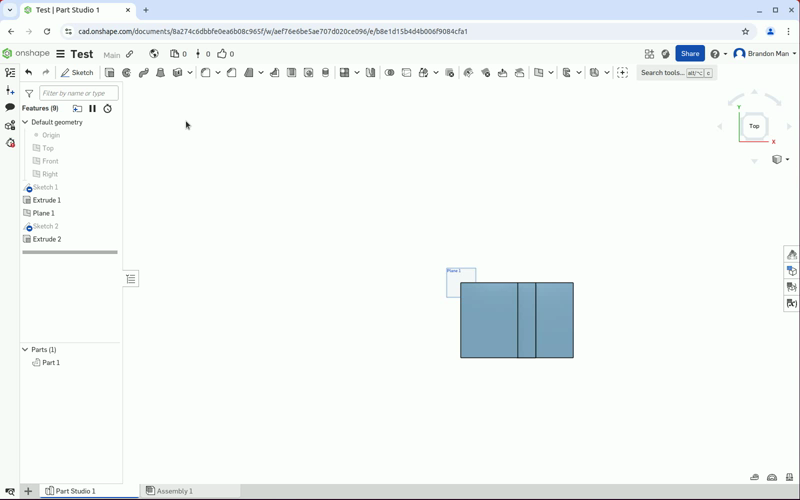
key(shift+h)
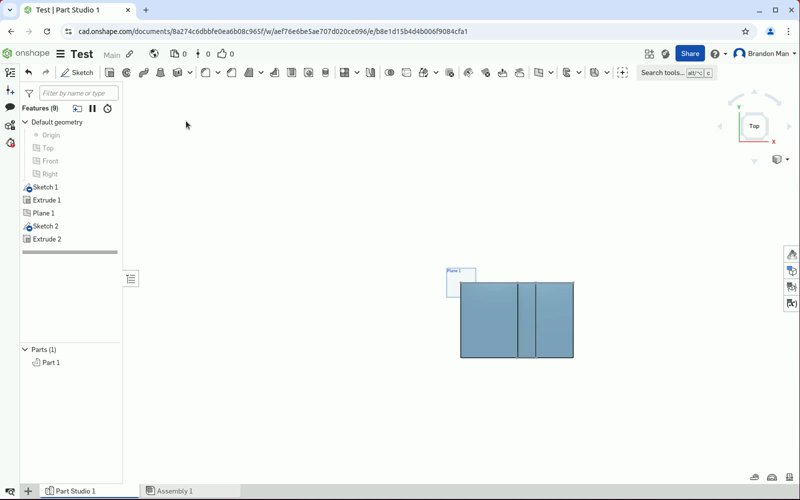
key(shift+h)
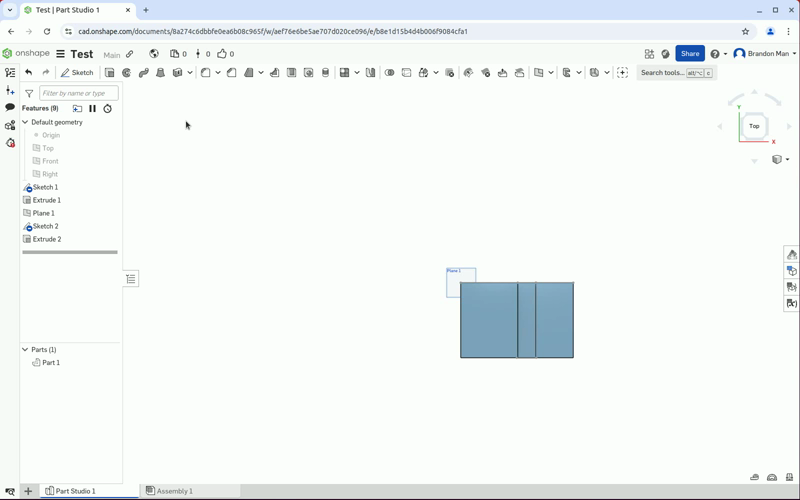
key(shift+7)
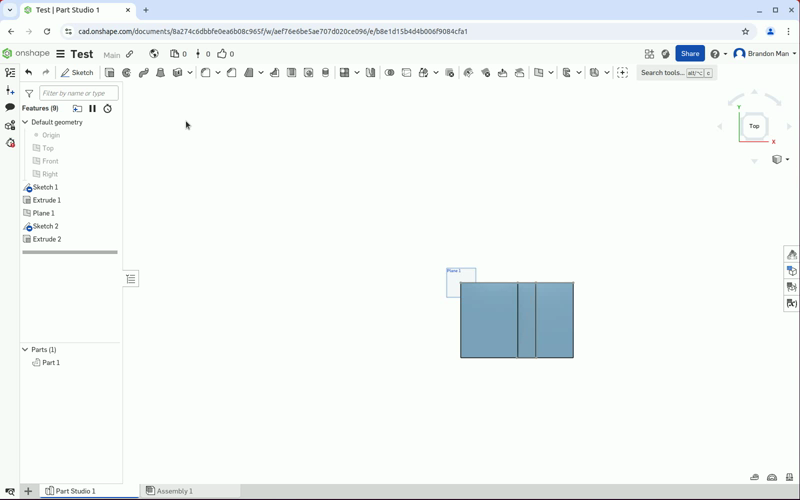
key(up, 3)
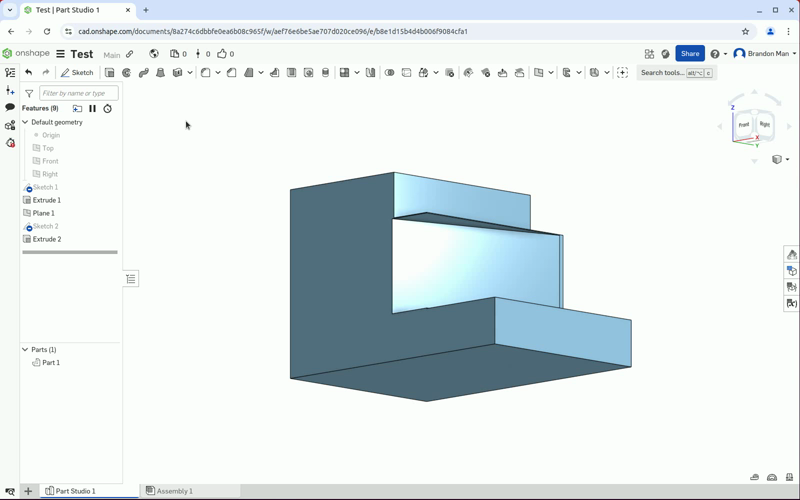
key(left, 3)
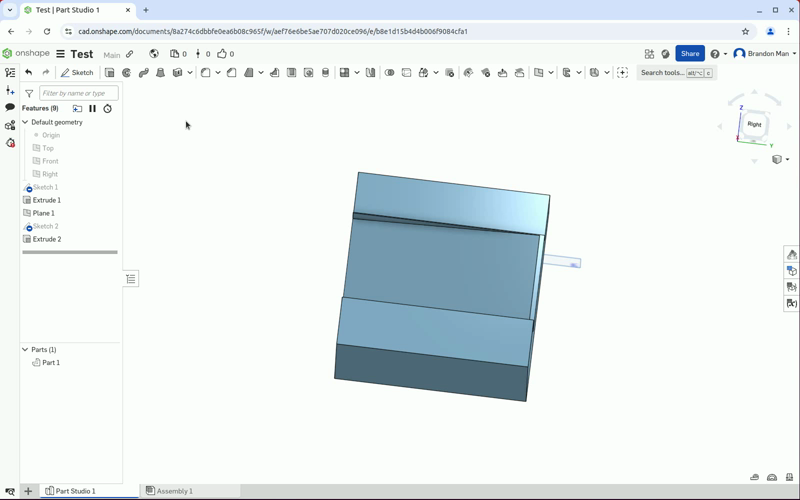
key(right, 3)
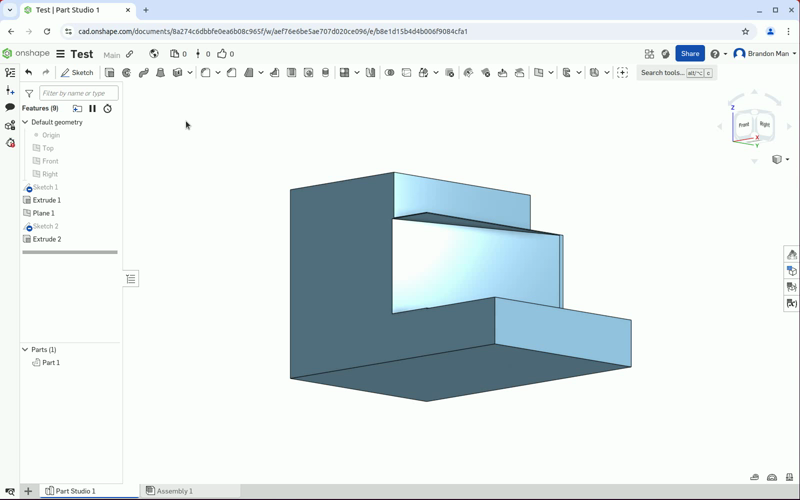
key(down, 3)
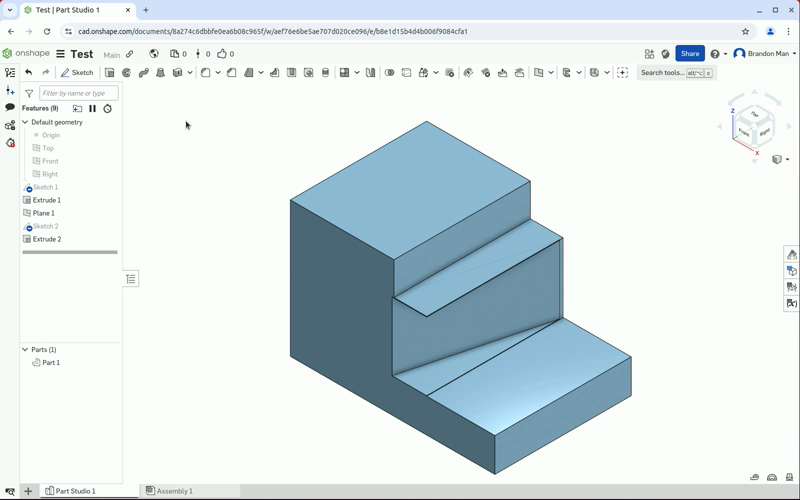
mouse_move(73, 189)
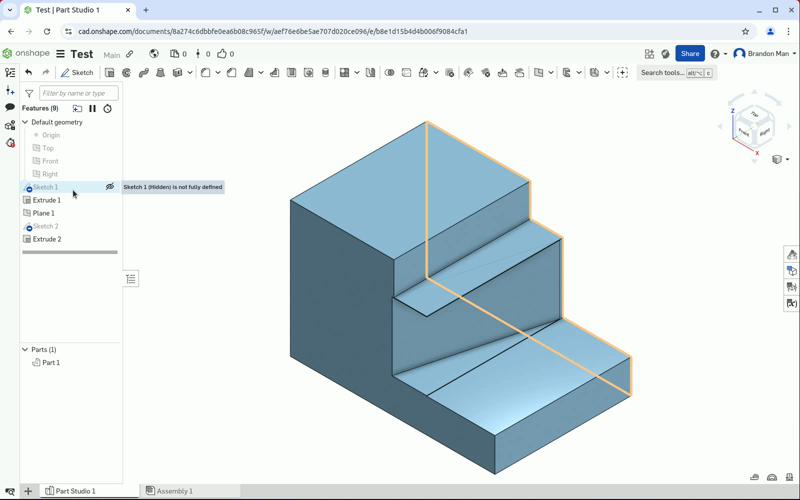
click(73, 189)